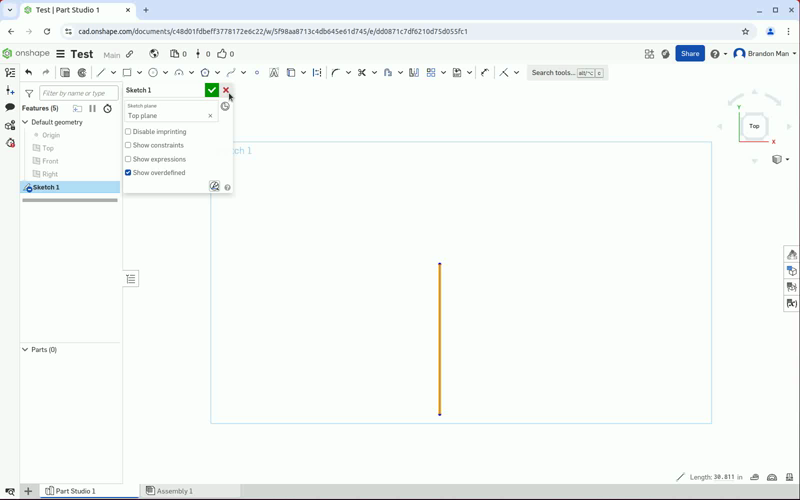
key(shift+h)
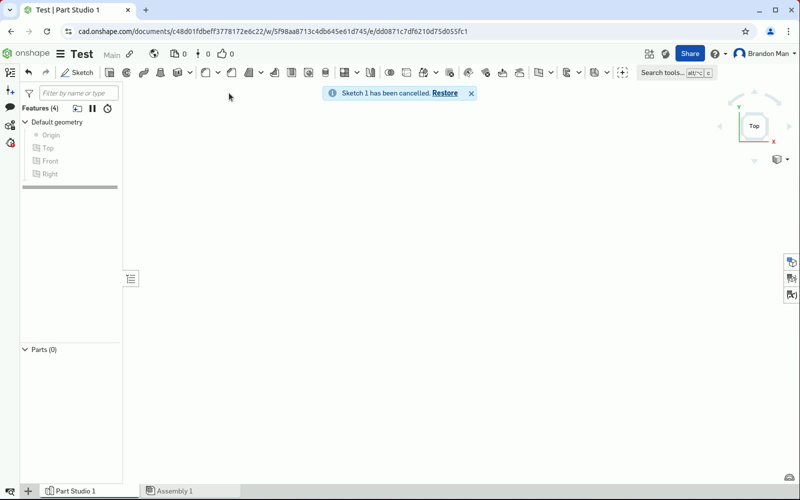
mouse_move(73, 352)
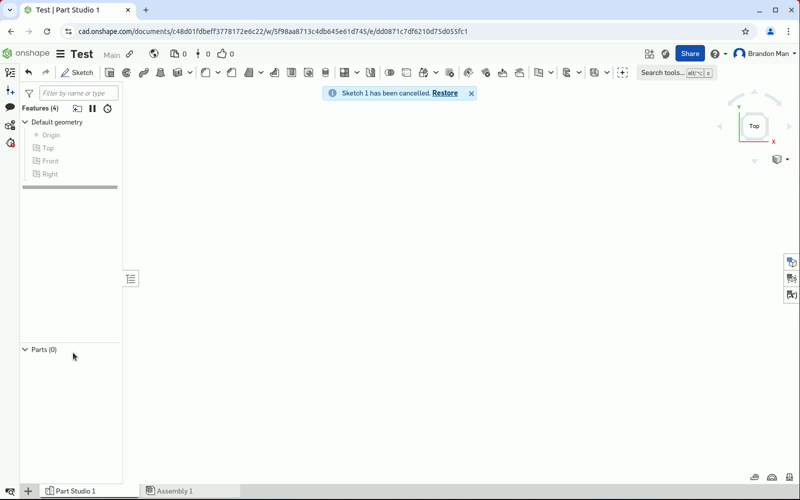
key(y)
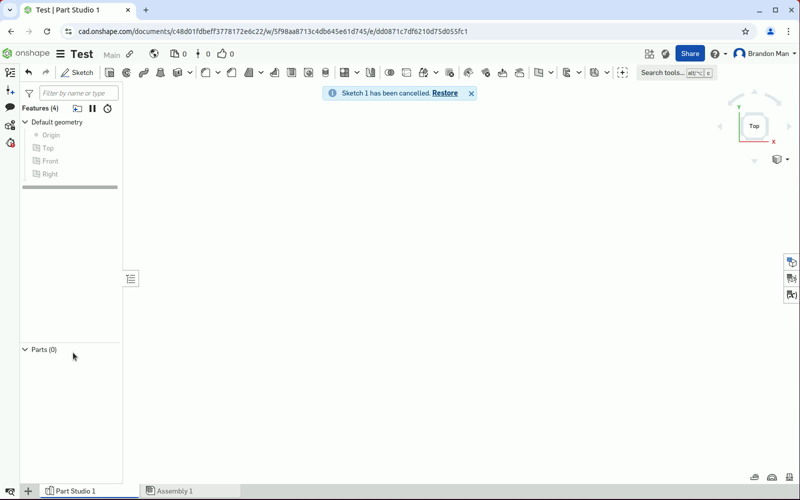
key(shift+p)
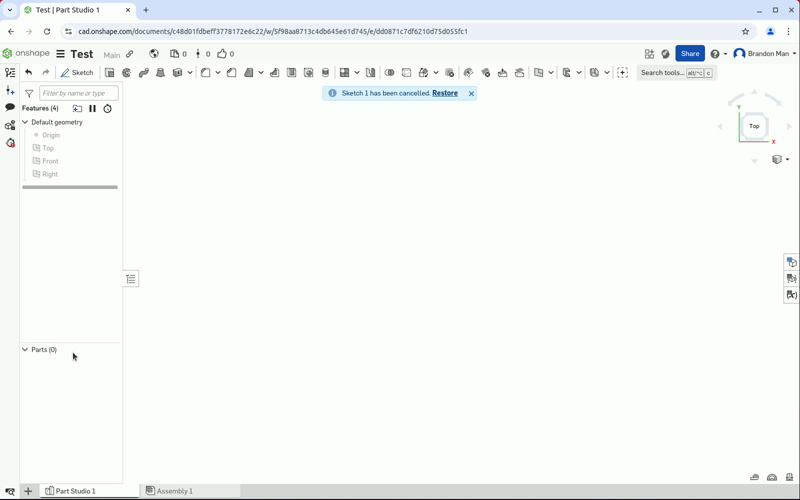
key(space)
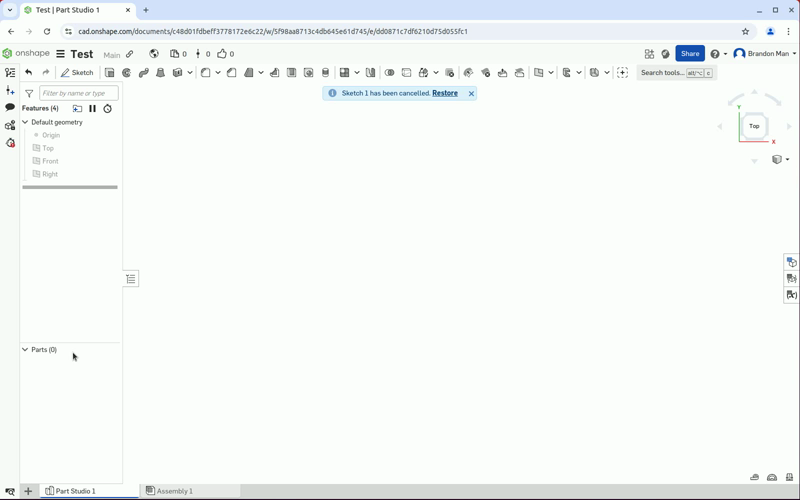
key_down(shift)
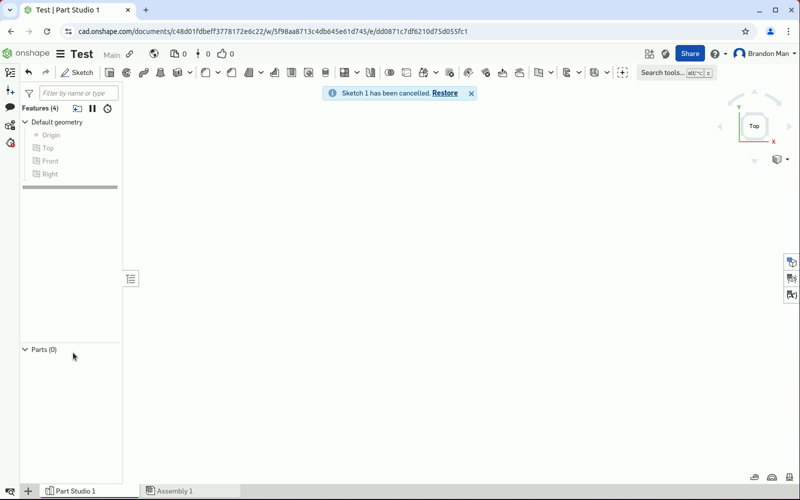
key(up)
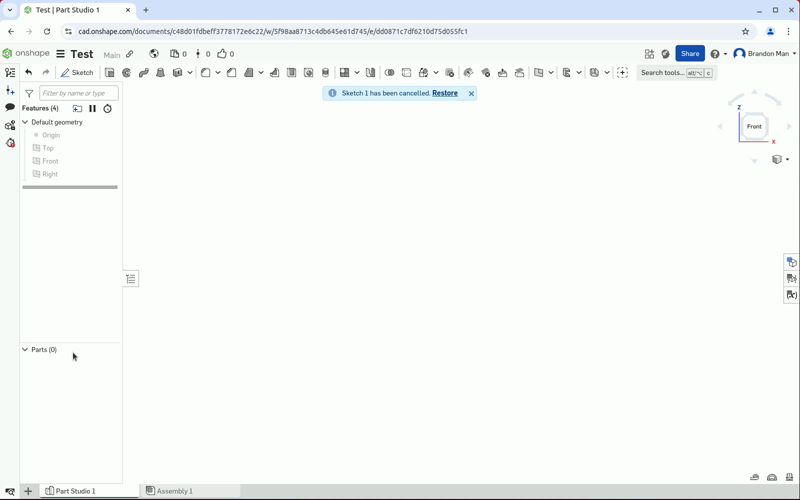
key_up(shift)
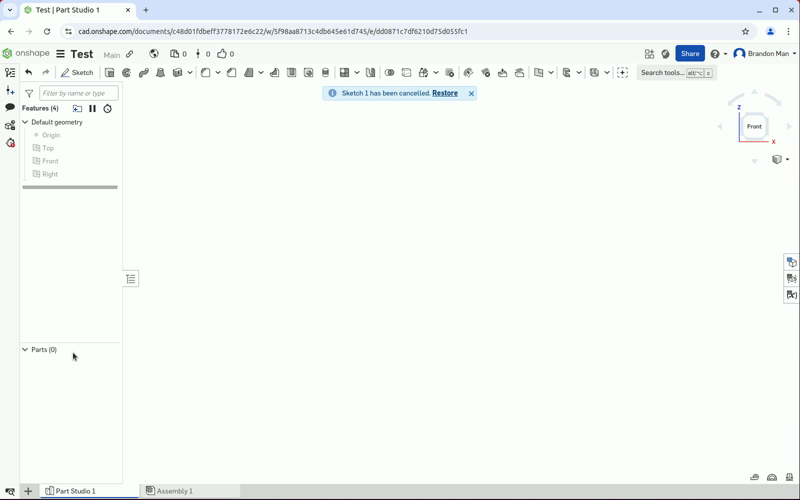
mouse_move(73, 352)
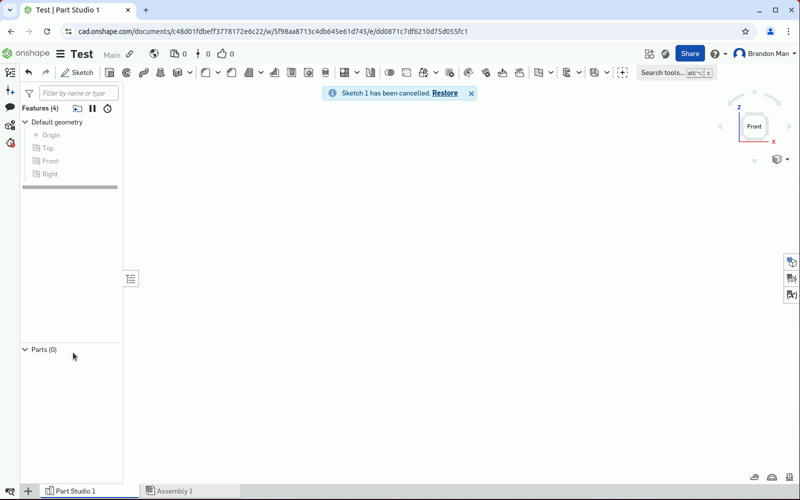
key(shift+y)
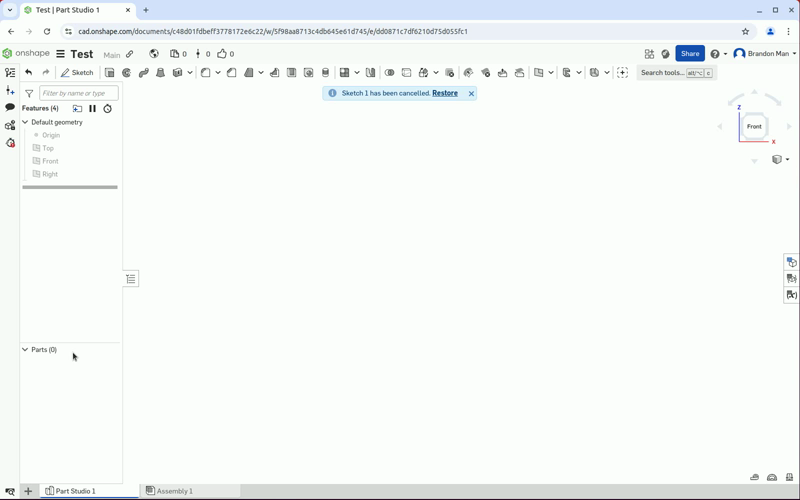
key(shift+s)
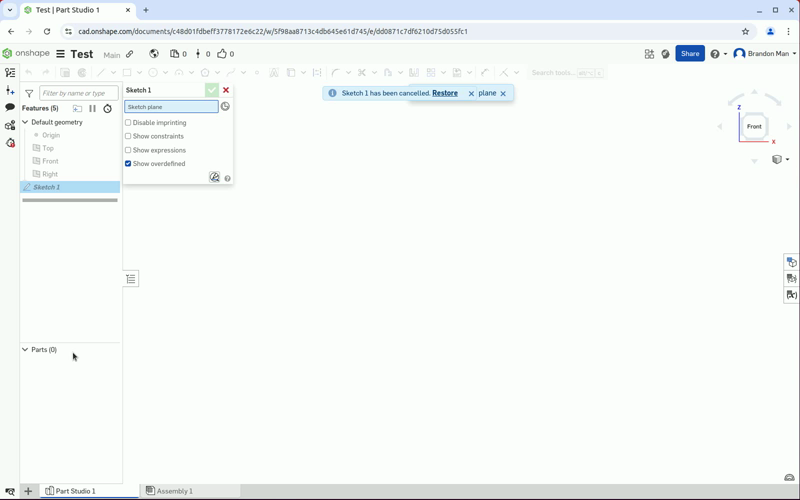
mouse_move(73, 163)
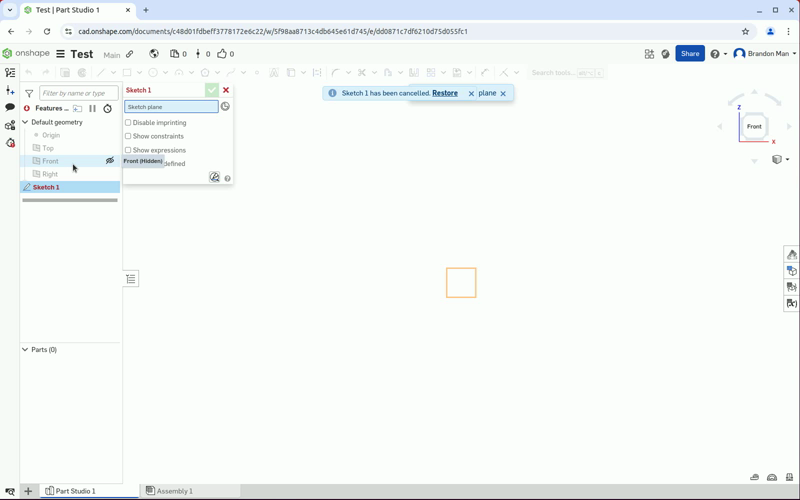
click(73, 163)
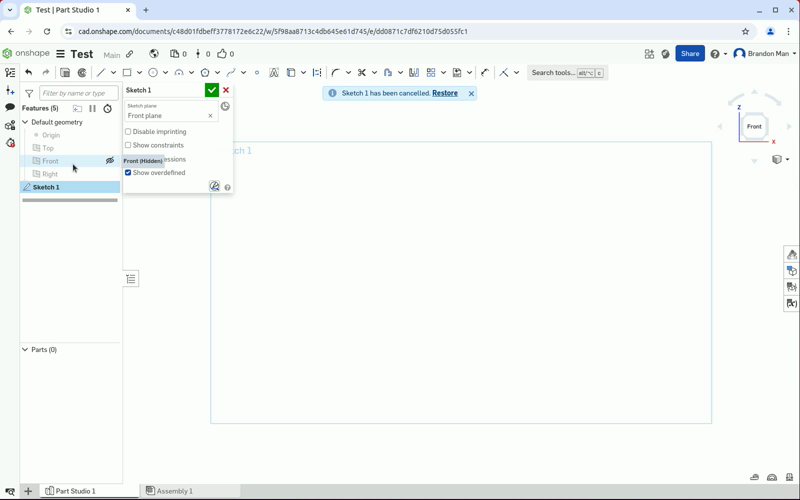
mouse_move(73, 352)
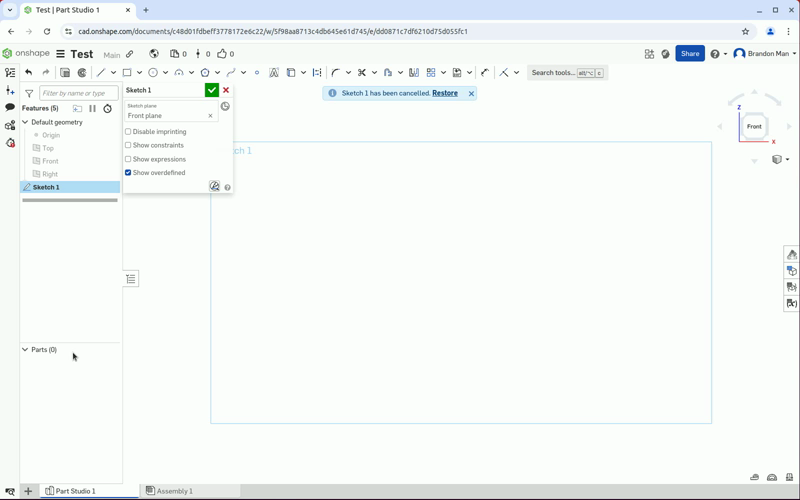
key(y)
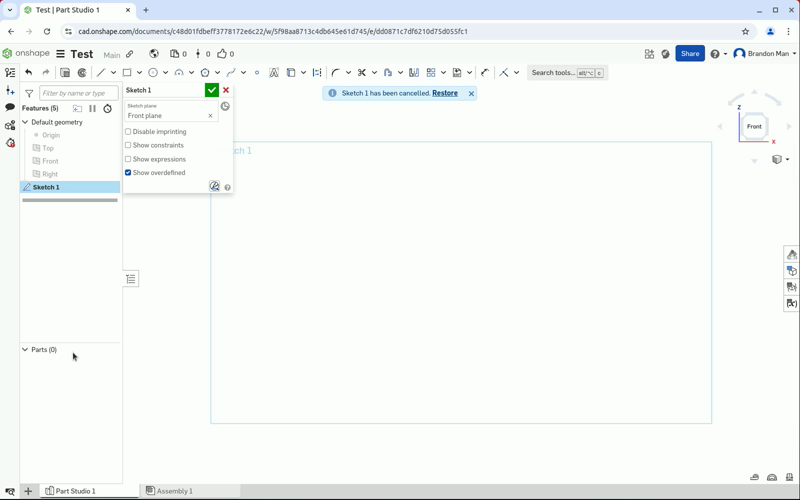
key(c)
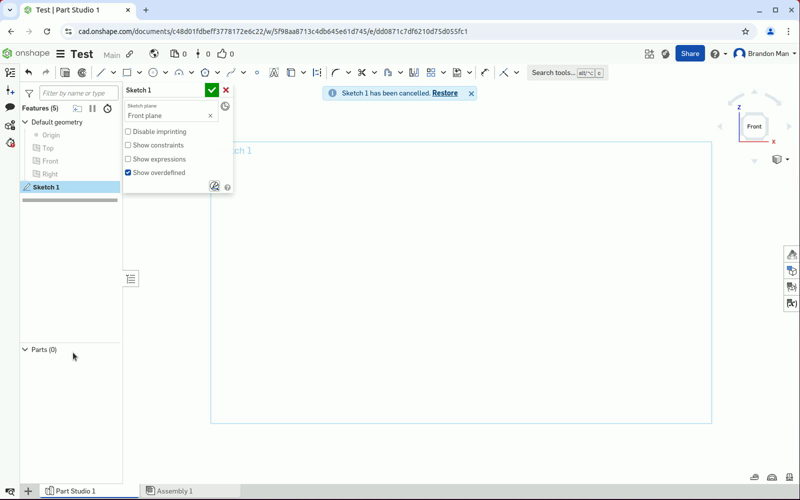
key_down(shift)
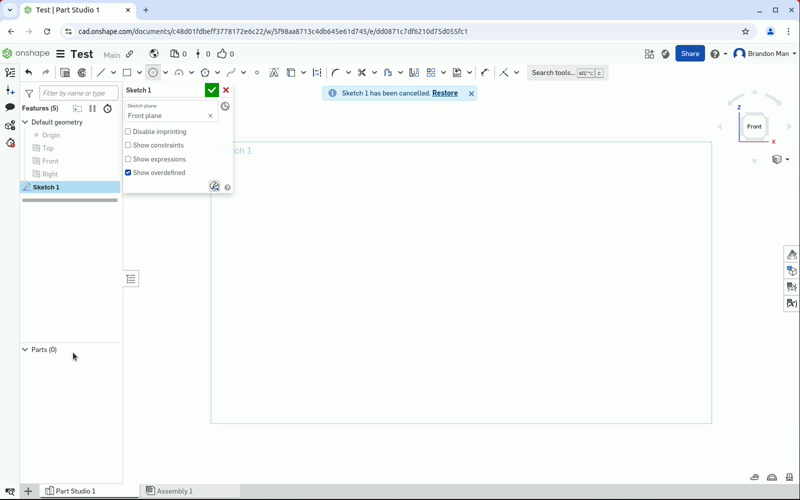
mouse_move(461, 282)
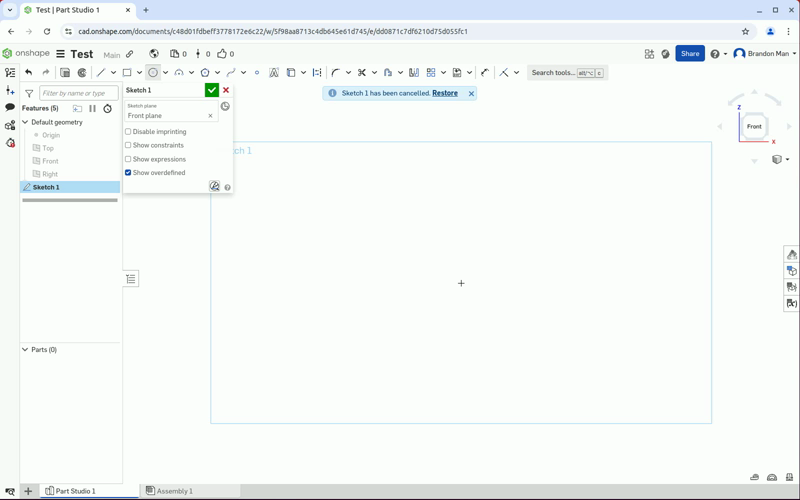
click(461, 282)
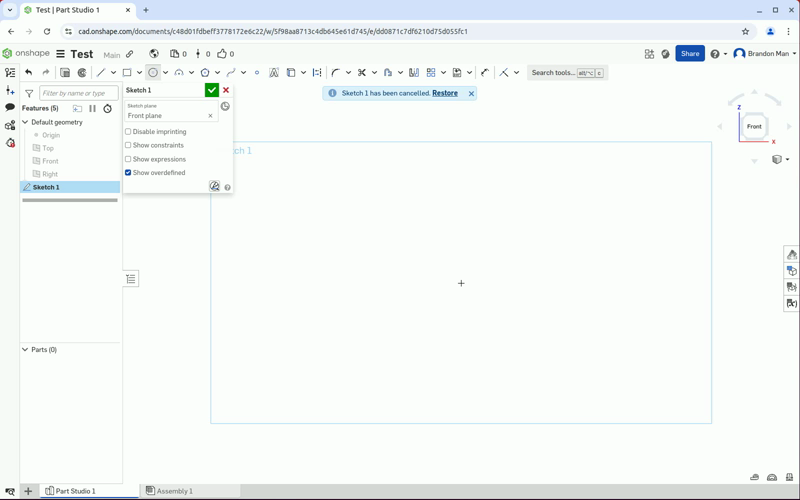
key_up(shift)
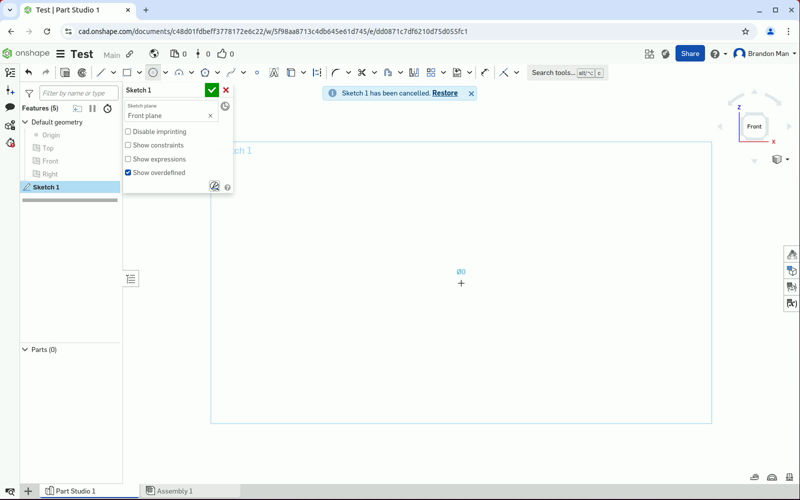
mouse_move(497, 282)
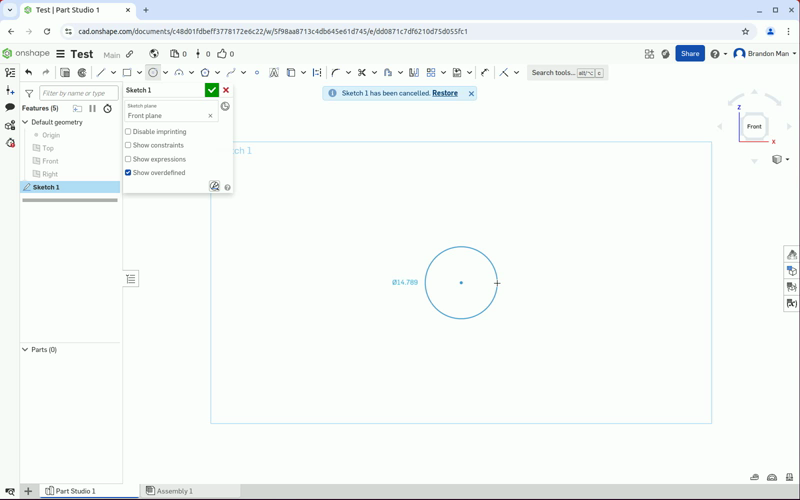
click(497, 282)
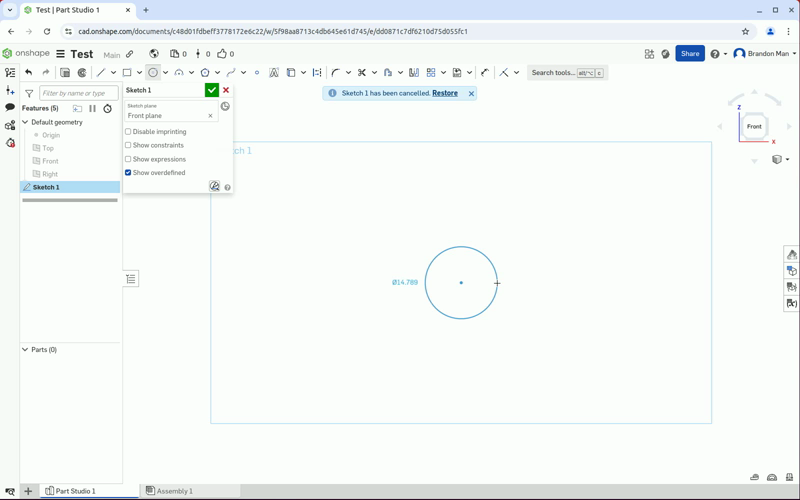
key(esc)
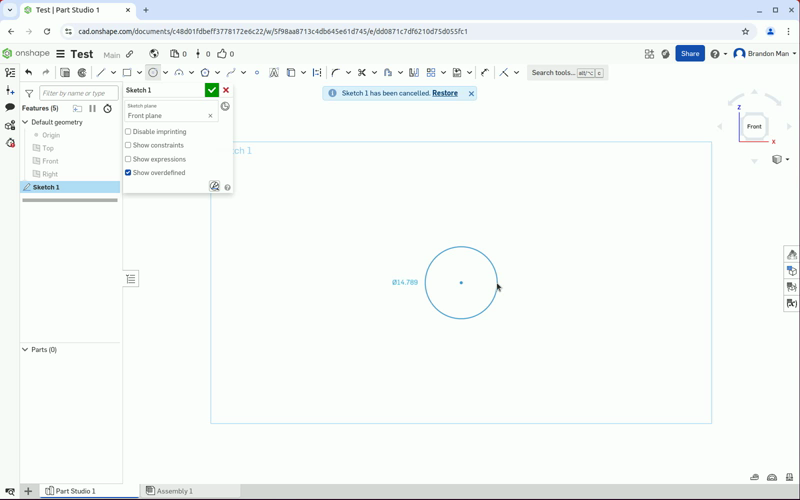
key(c)
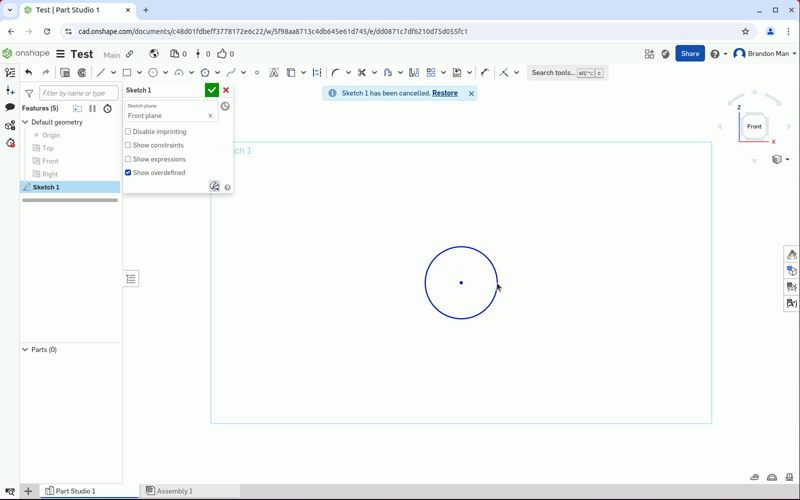
key_down(shift)
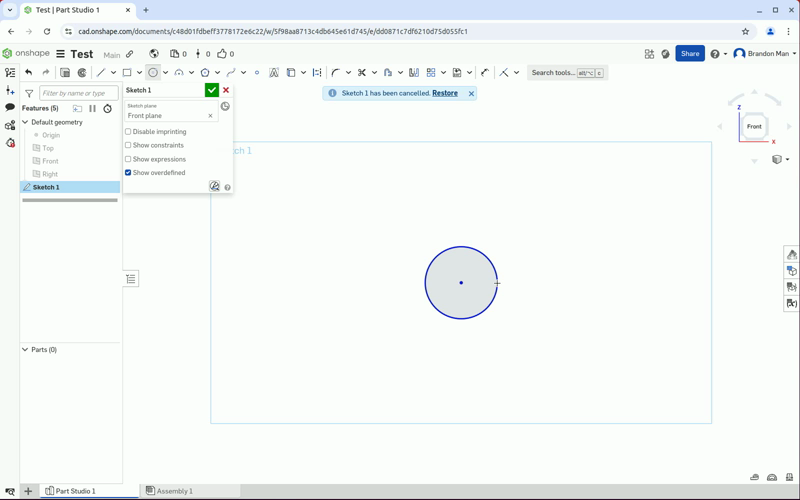
mouse_move(461, 282)
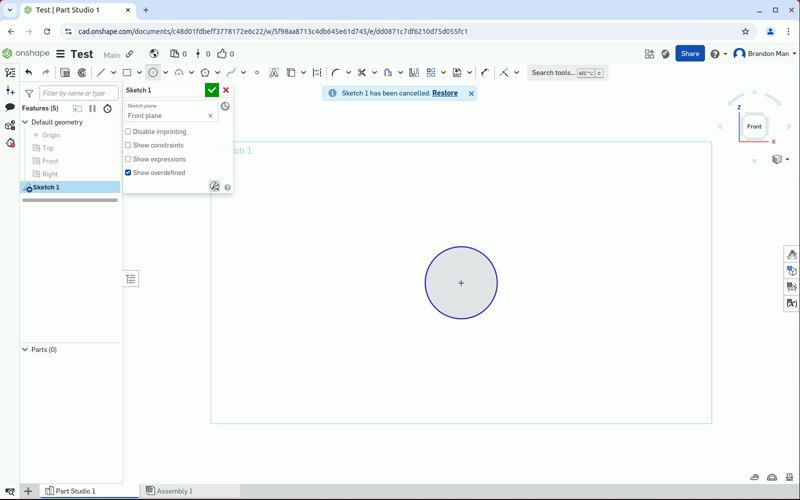
click(461, 282)
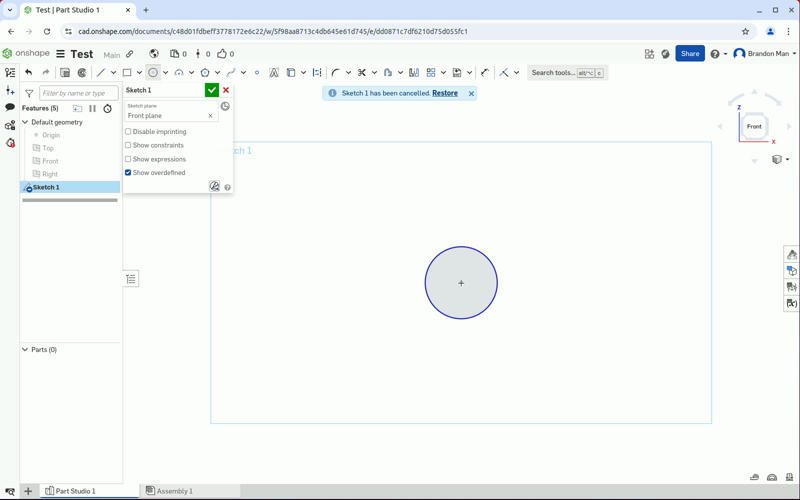
key_up(shift)
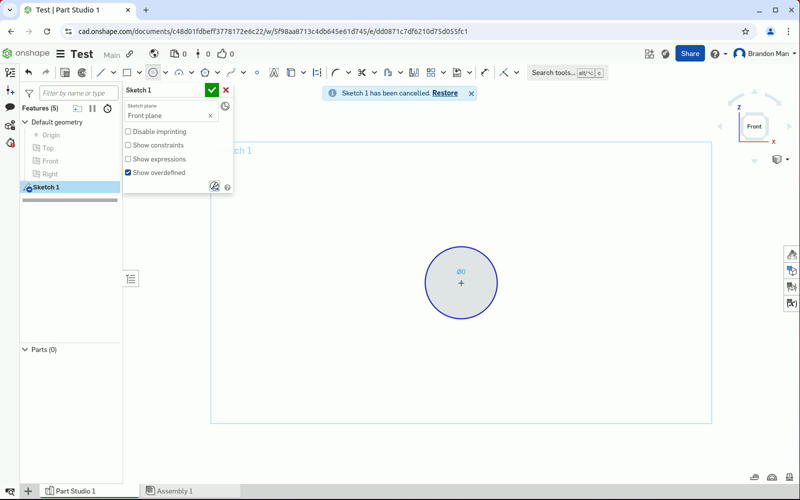
mouse_move(479, 282)
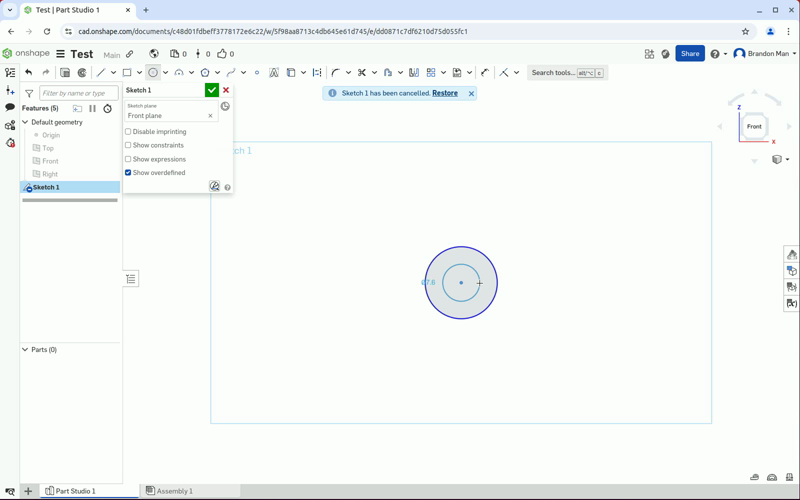
click(479, 282)
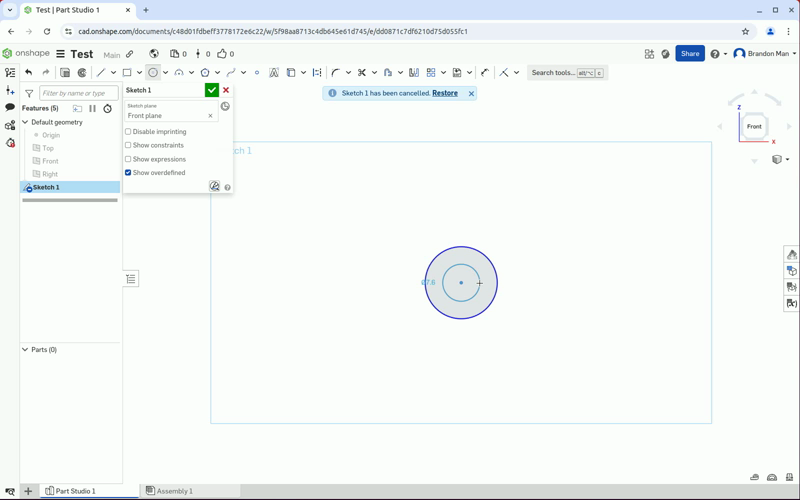
key(esc)
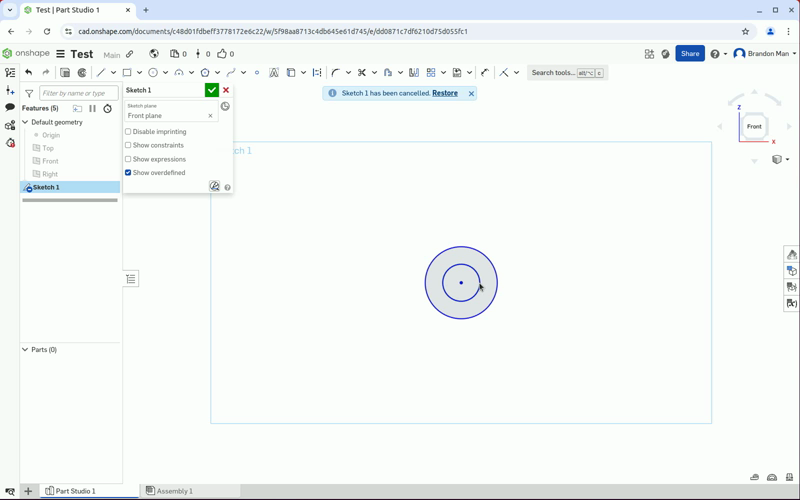
mouse_move(481, 291)
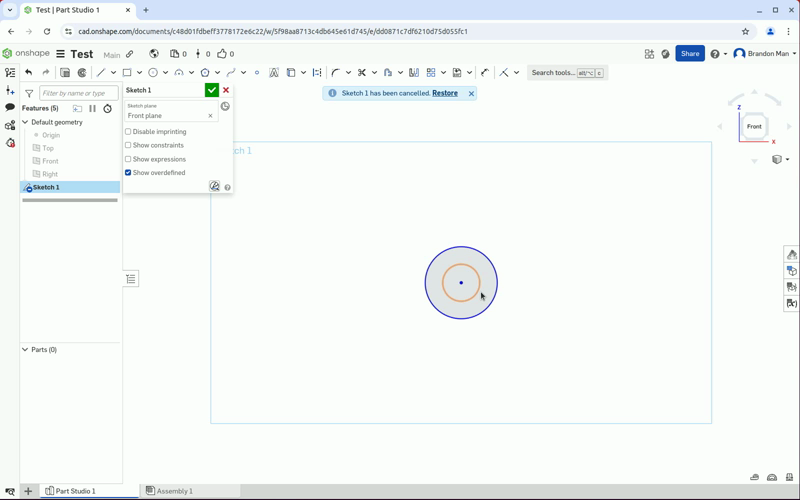
click(481, 291)
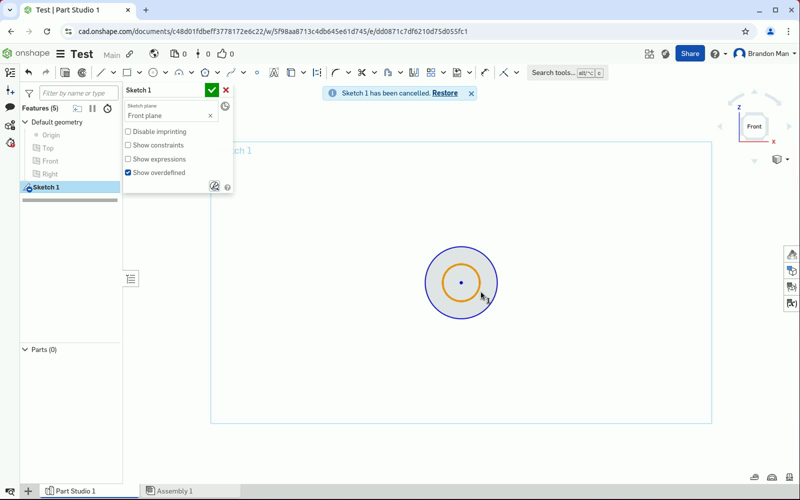
mouse_move(73, 352)
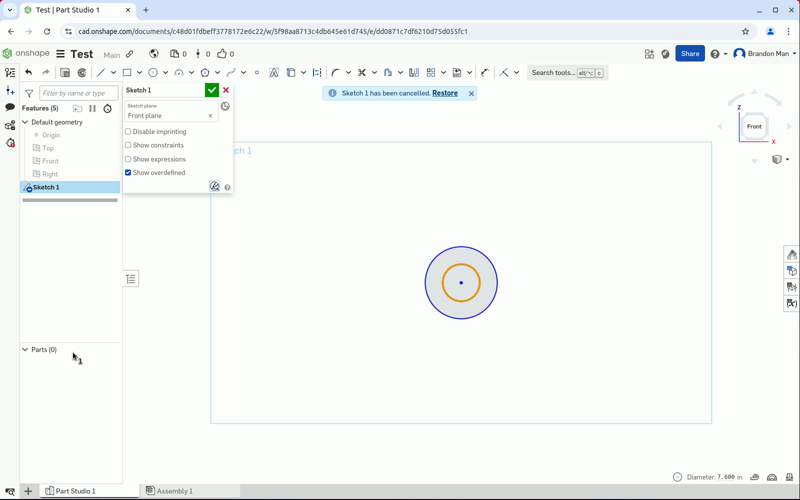
key(shift+y)
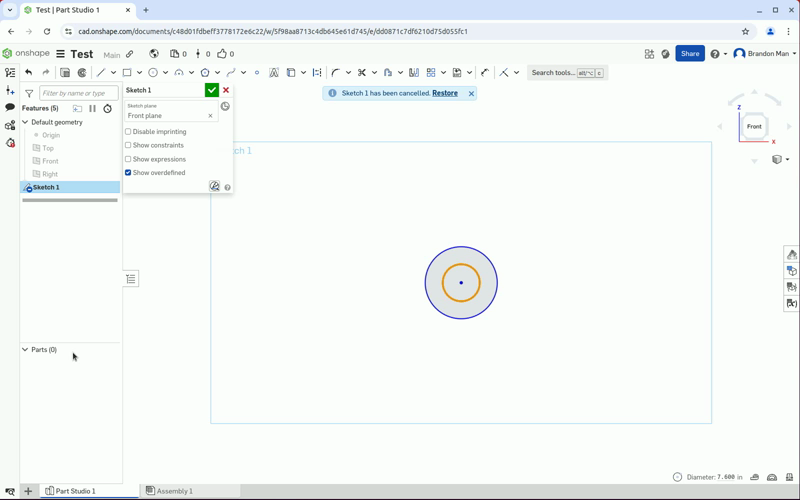
key(shift+e)
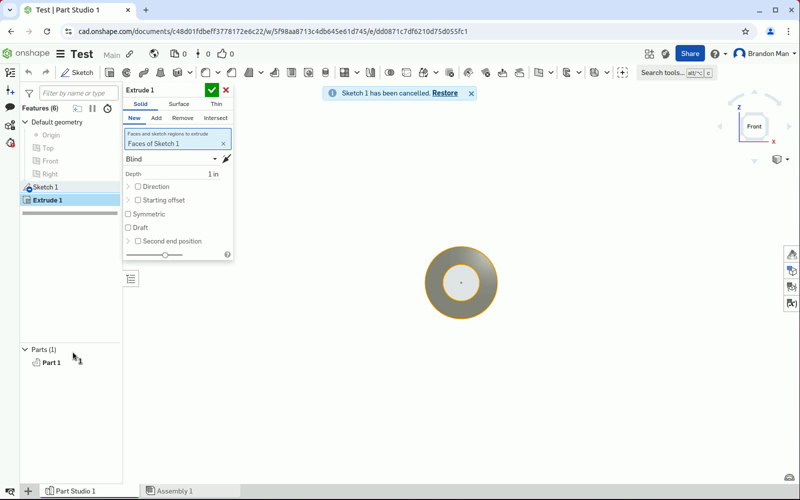
mouse_move(143, 106)
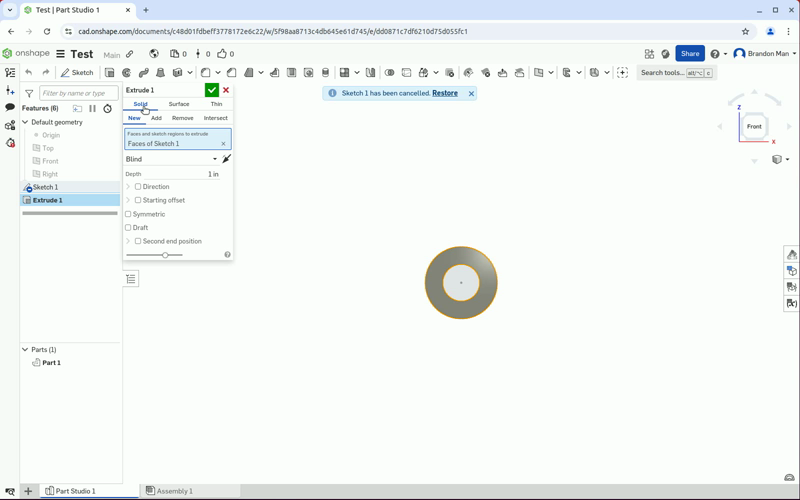
click(143, 106)
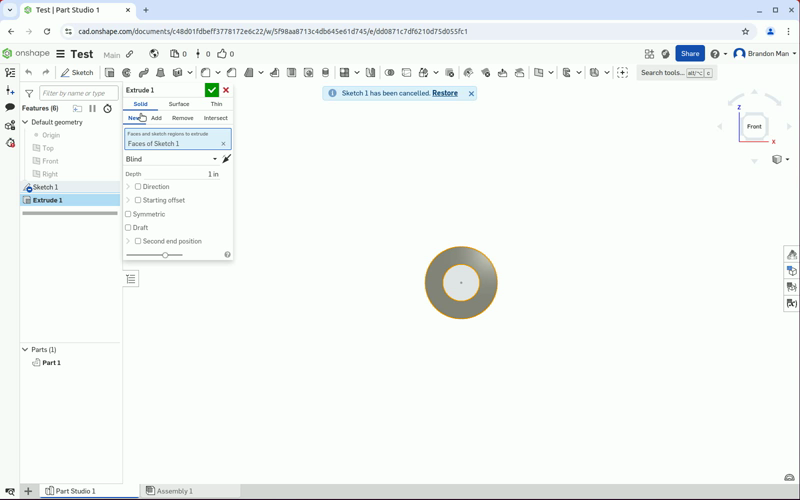
mouse_move(137, 120)
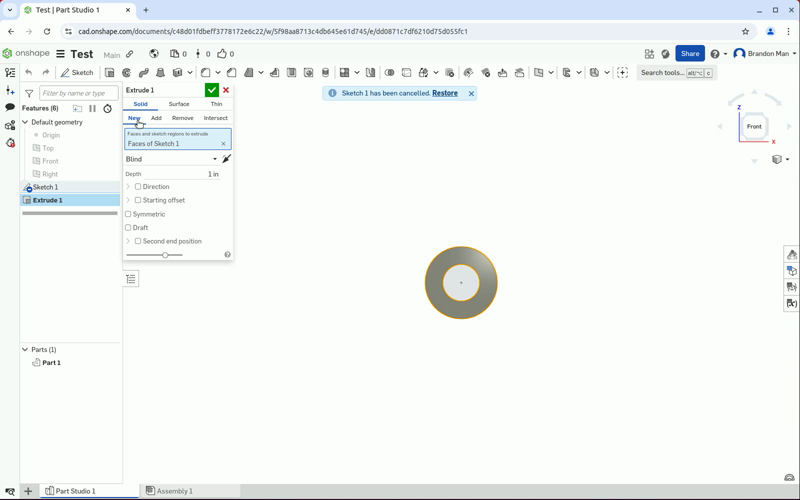
click(137, 120)
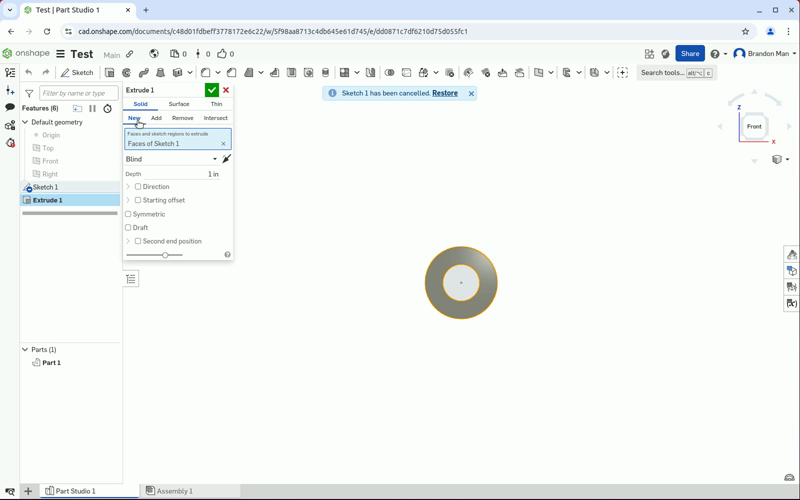
key(tab, 4)
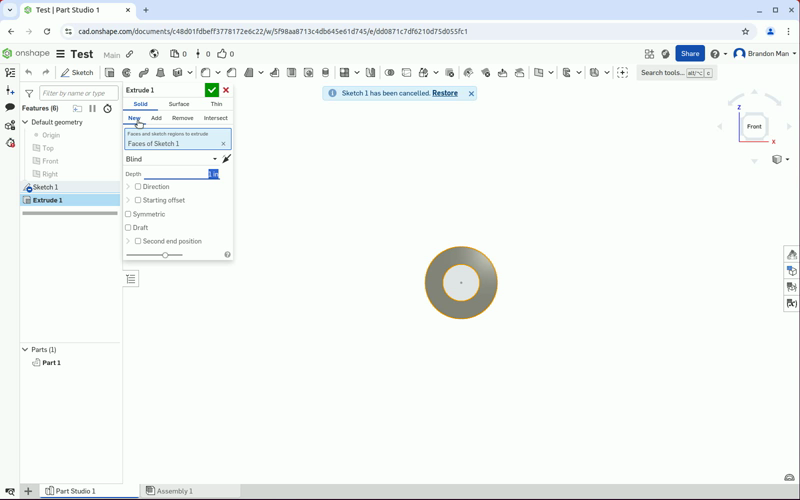
text(3.129)
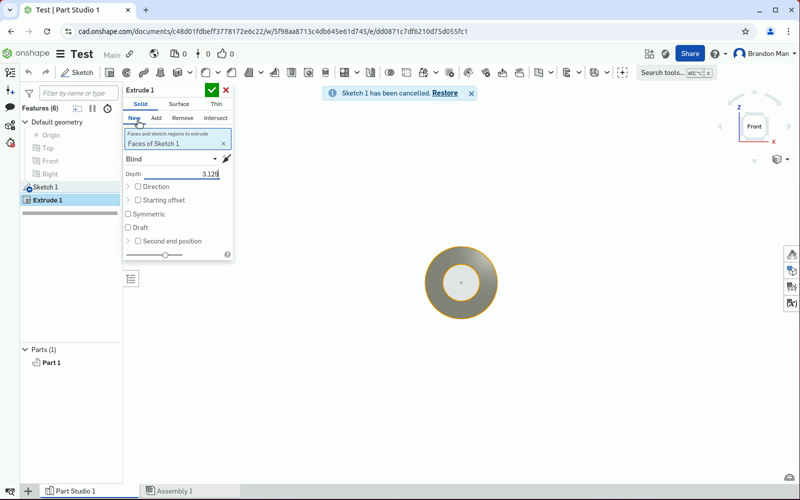
key(enter)
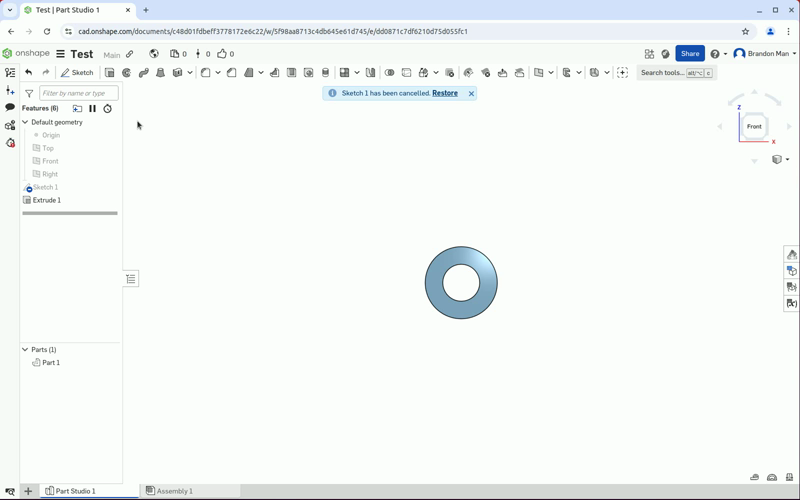
key(shift+h)
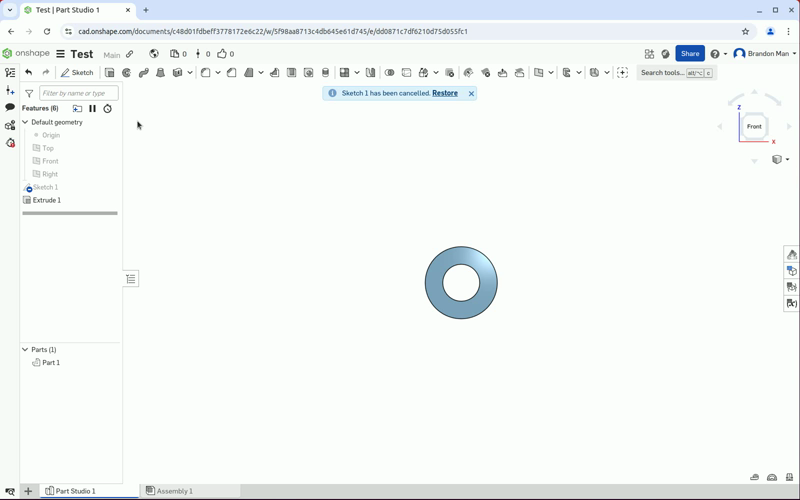
key(shift+h)
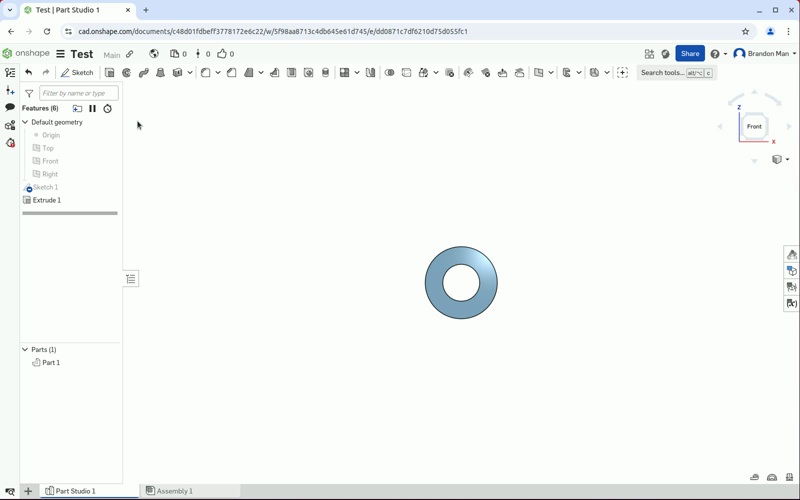
mouse_move(73, 189)
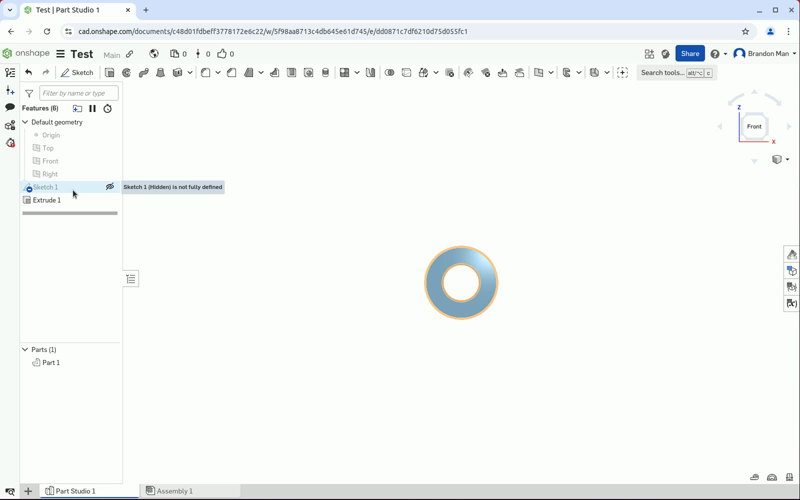
click(73, 189)
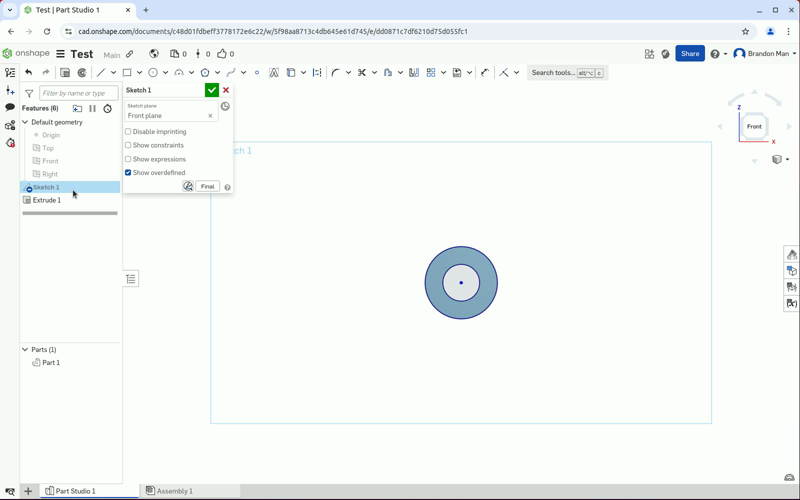
mouse_move(229, 92)
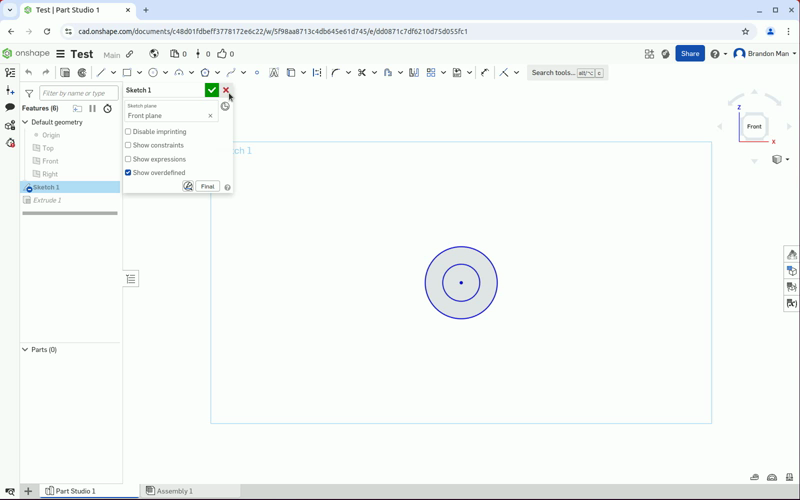
click(229, 92)
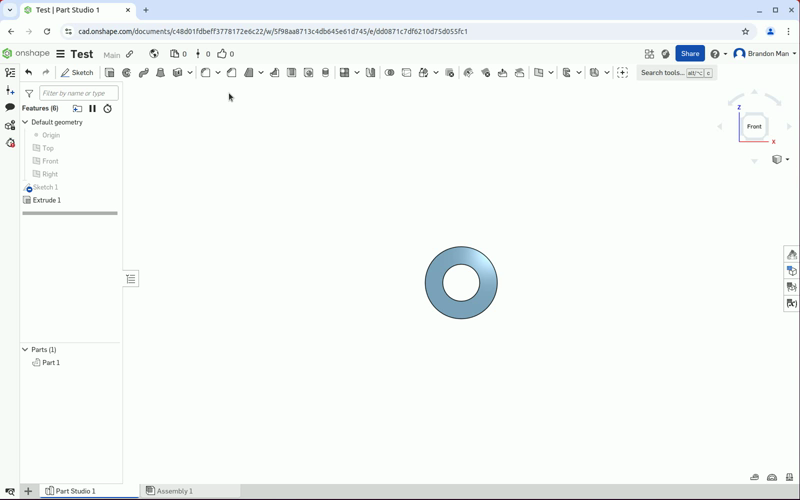
mouse_move(541, 75)
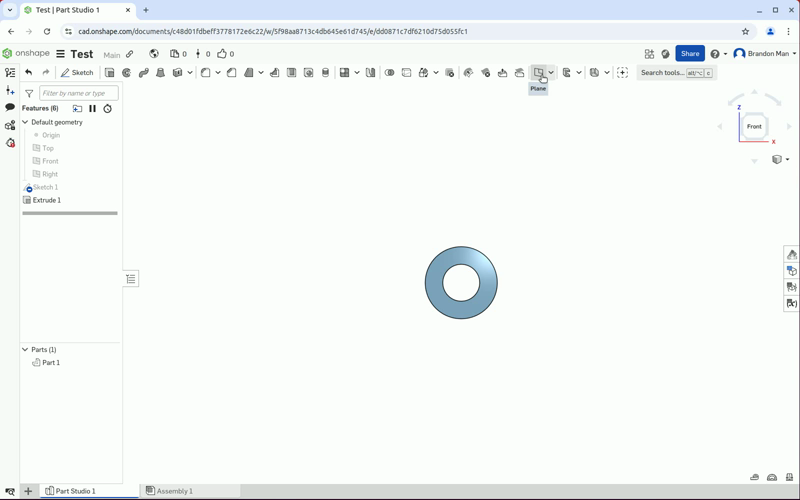
click(541, 75)
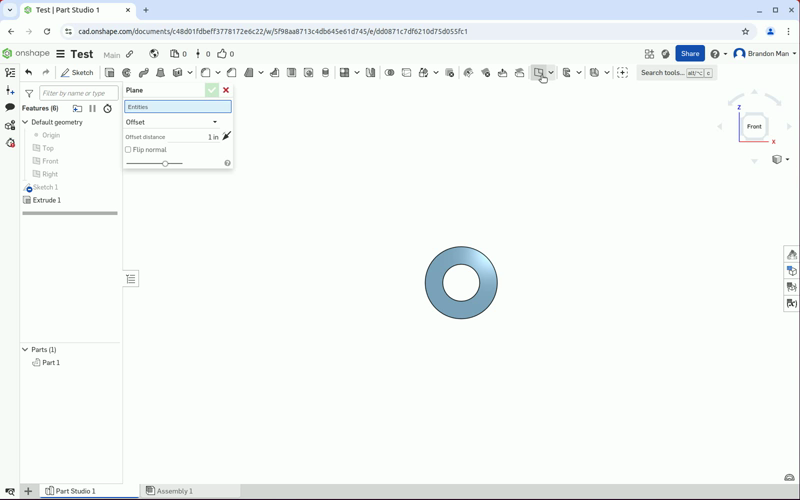
mouse_move(73, 163)
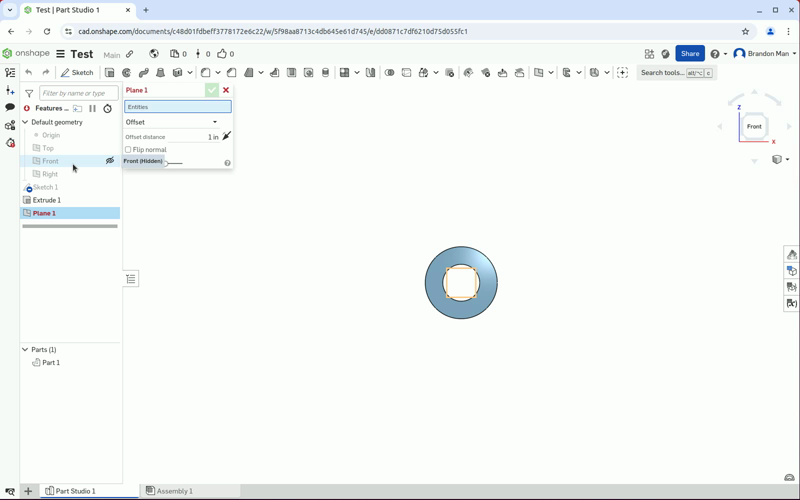
click(73, 163)
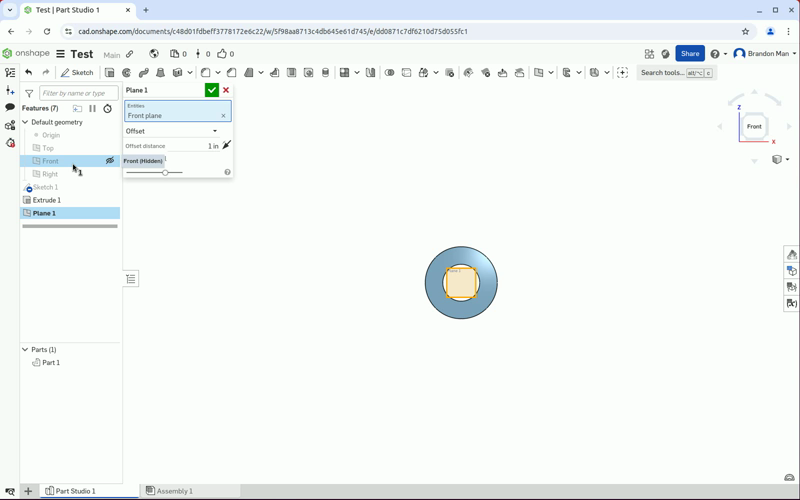
key(tab, 2)
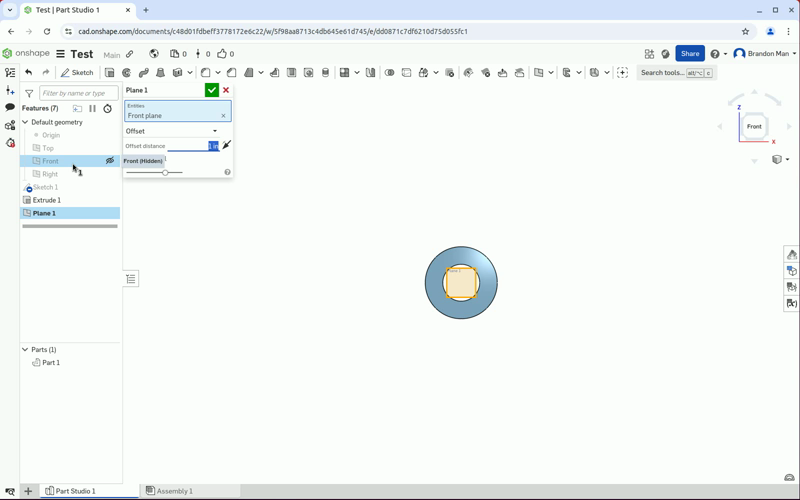
text(3.143)
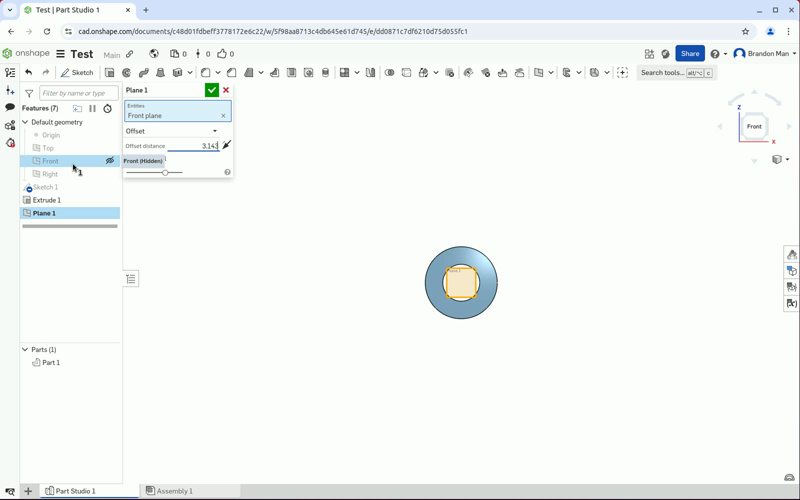
key(enter, 2)
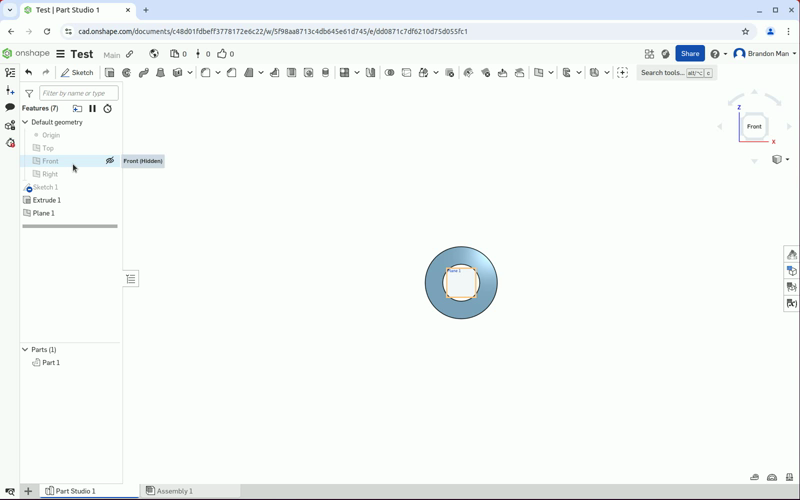
key(shift+s)
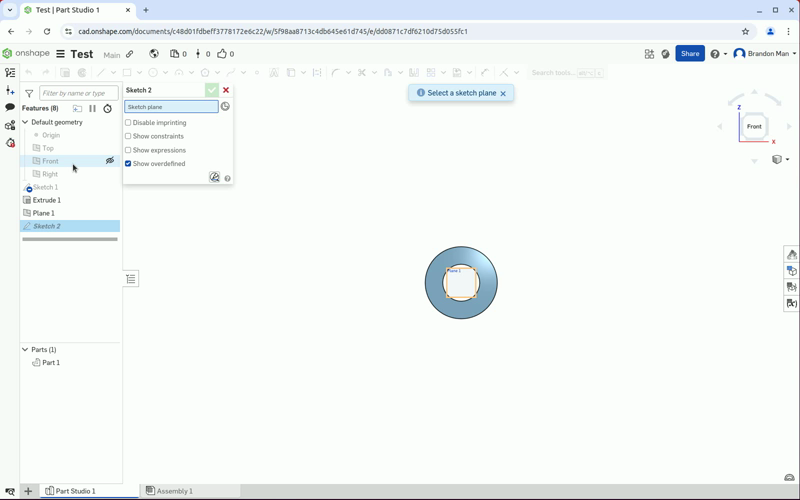
mouse_move(73, 215)
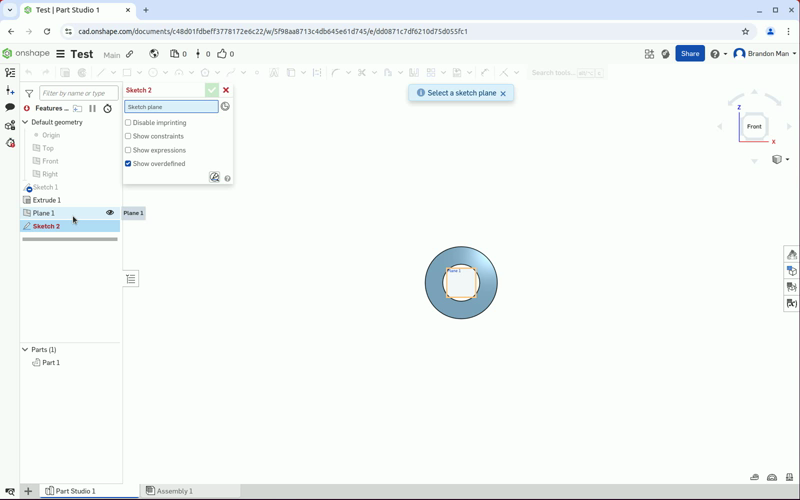
click(73, 215)
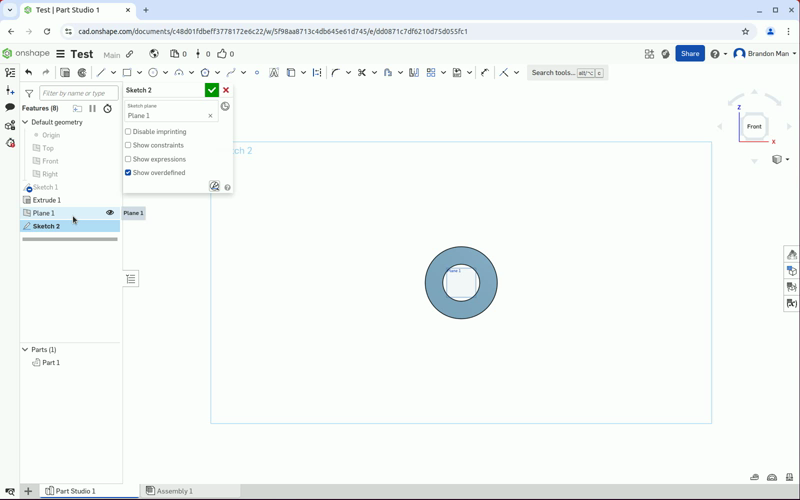
mouse_move(73, 352)
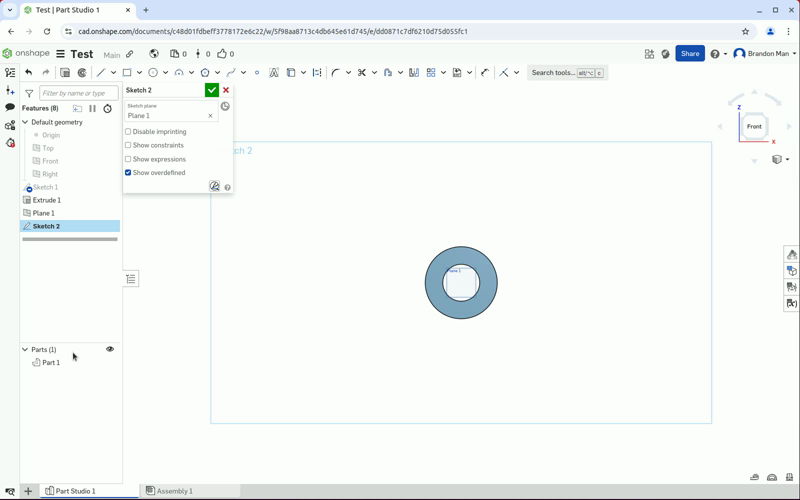
key(y)
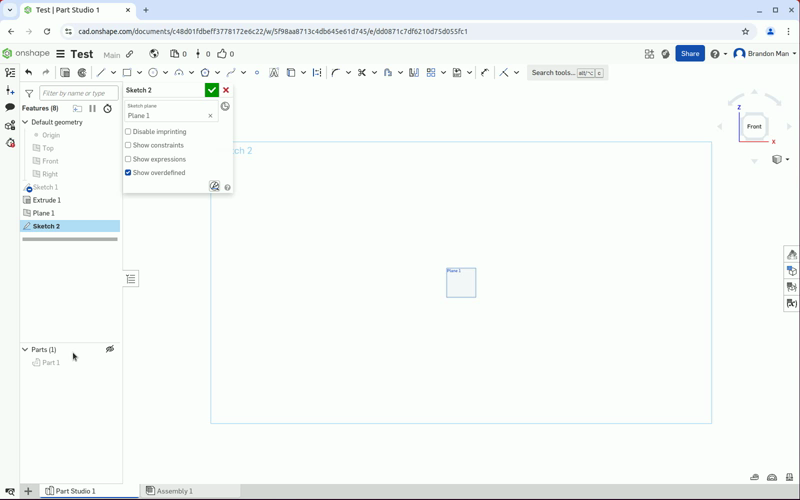
key(c)
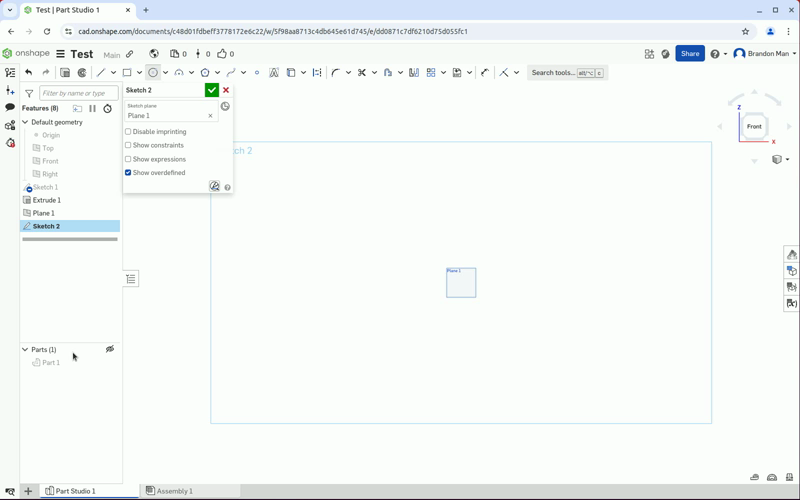
key_down(shift)
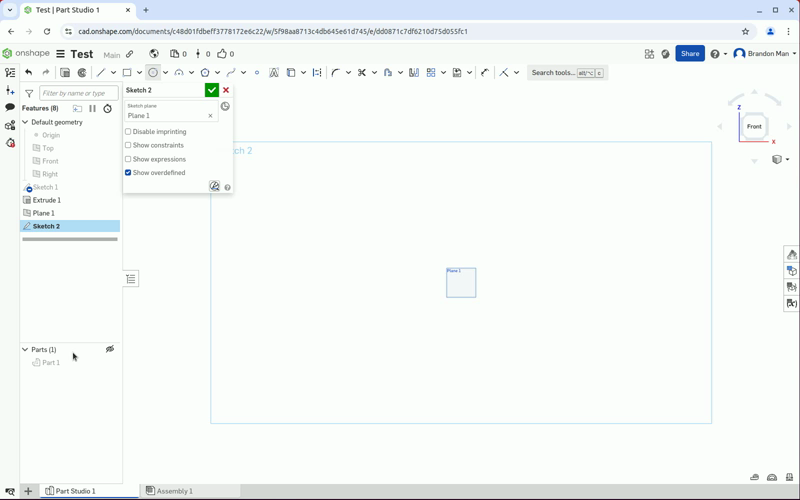
mouse_move(461, 282)
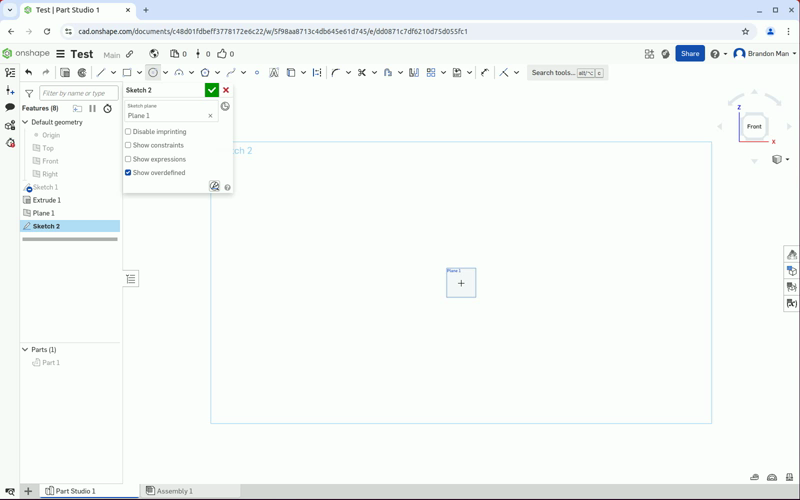
click(461, 282)
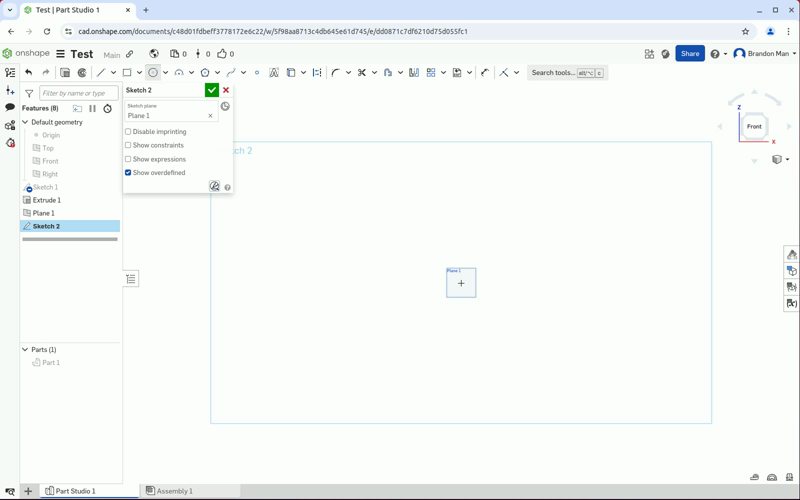
key_up(shift)
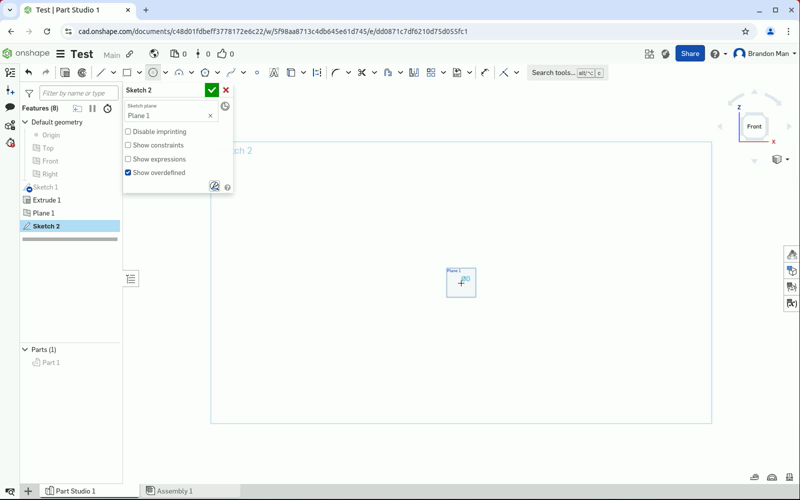
mouse_move(494, 282)
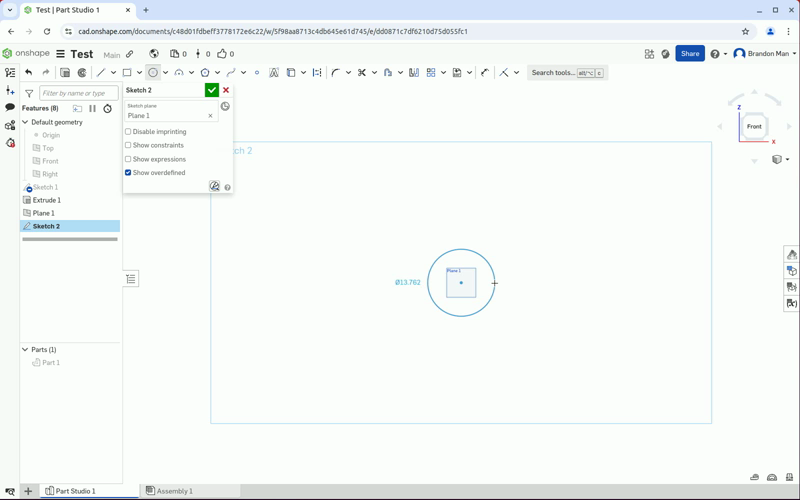
click(494, 282)
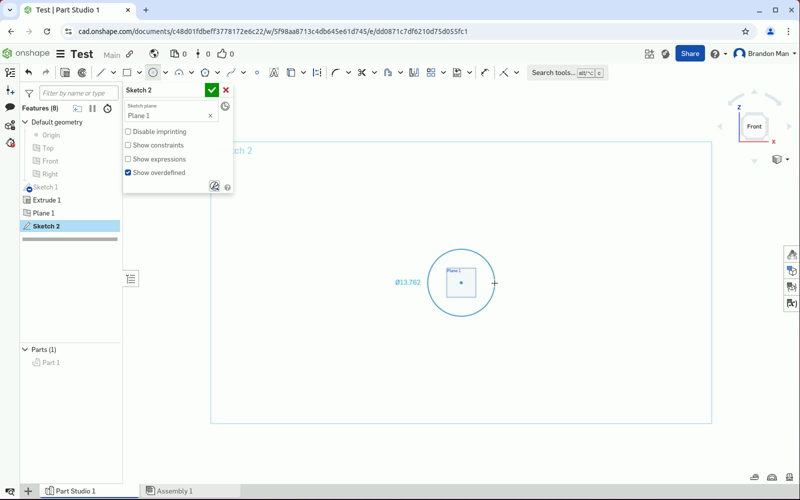
key(esc)
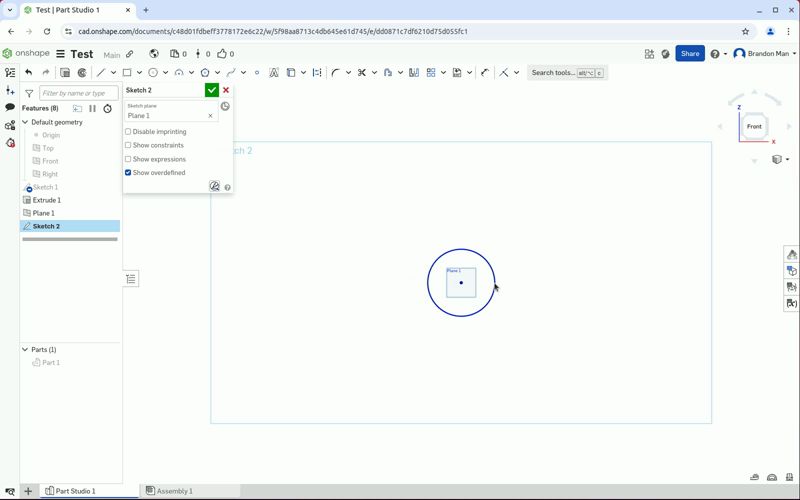
key(c)
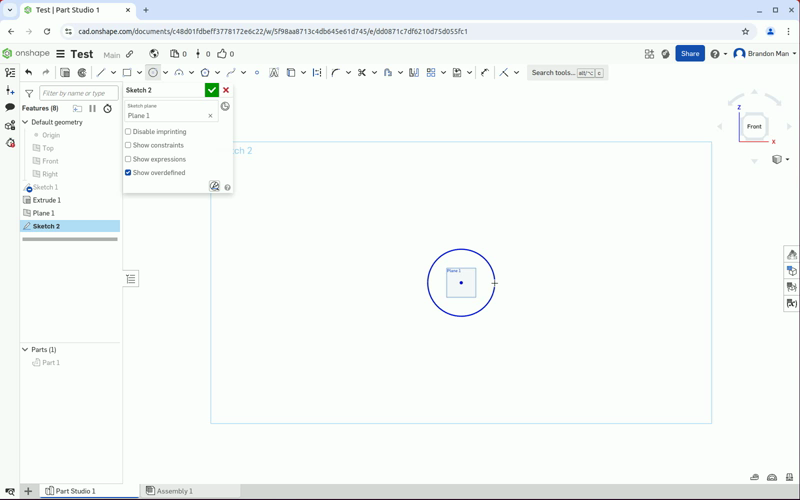
key_down(shift)
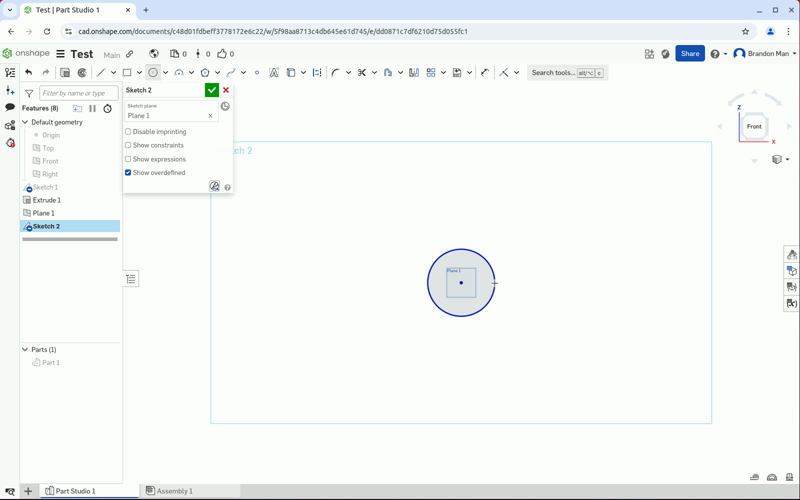
mouse_move(461, 282)
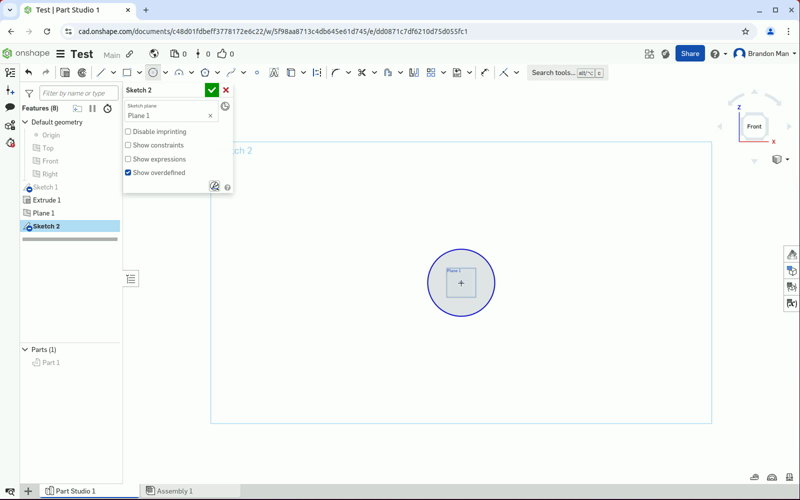
click(461, 282)
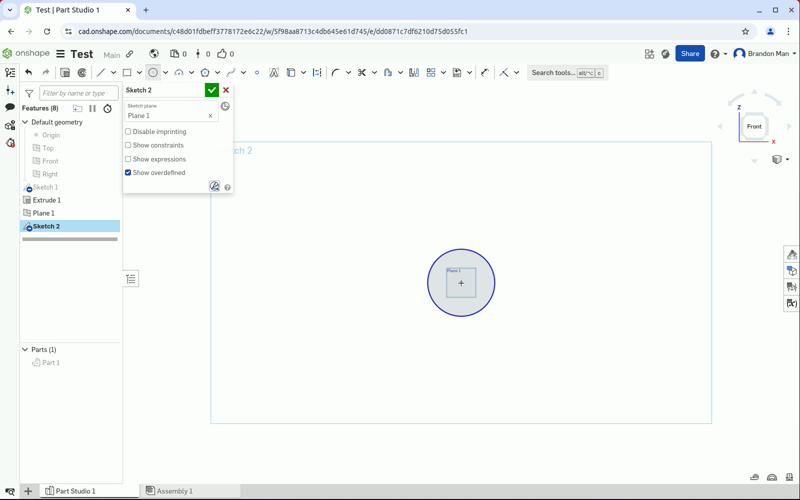
key_up(shift)
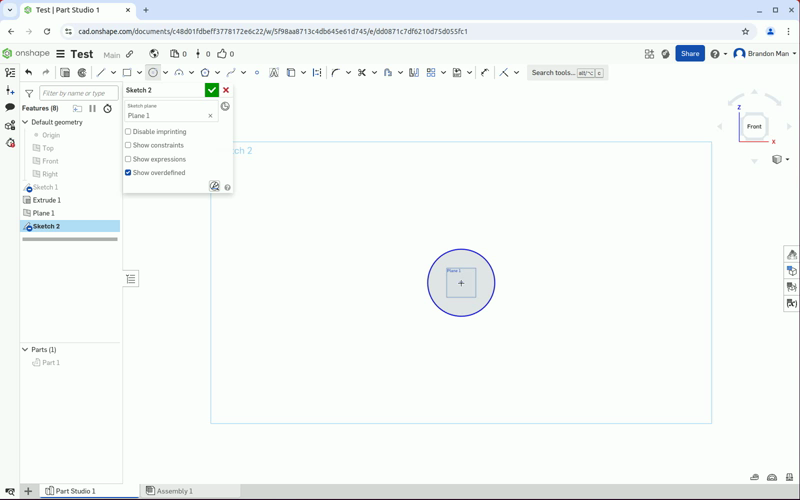
mouse_move(480, 282)
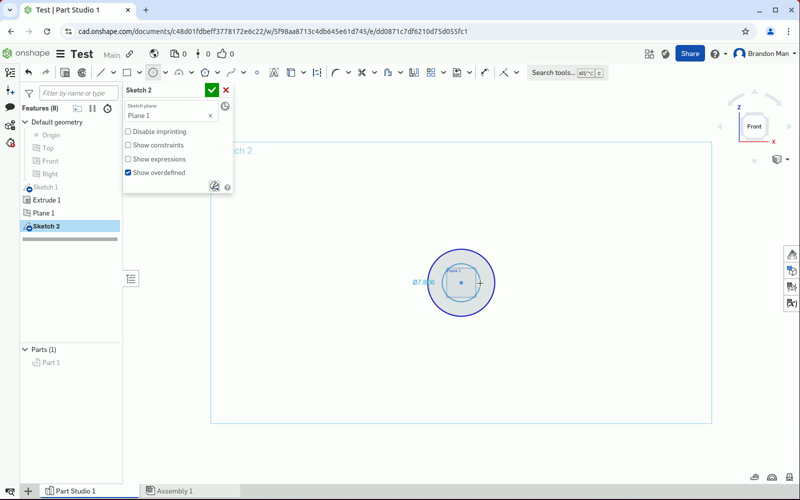
click(480, 282)
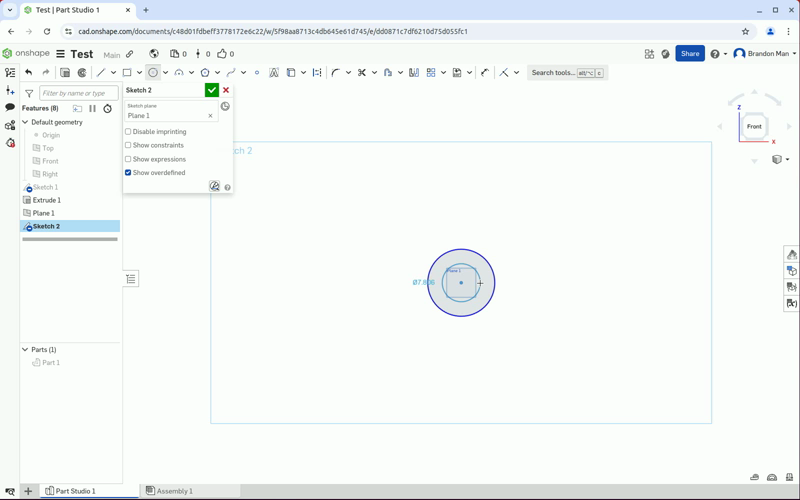
key(esc)
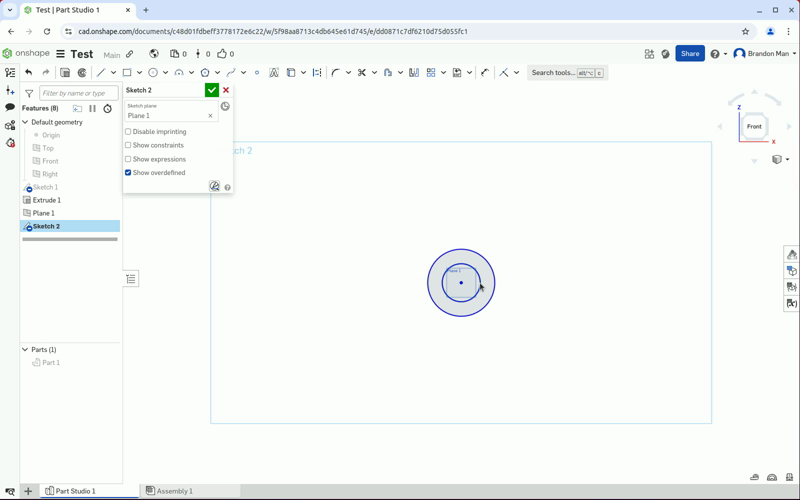
mouse_move(490, 293)
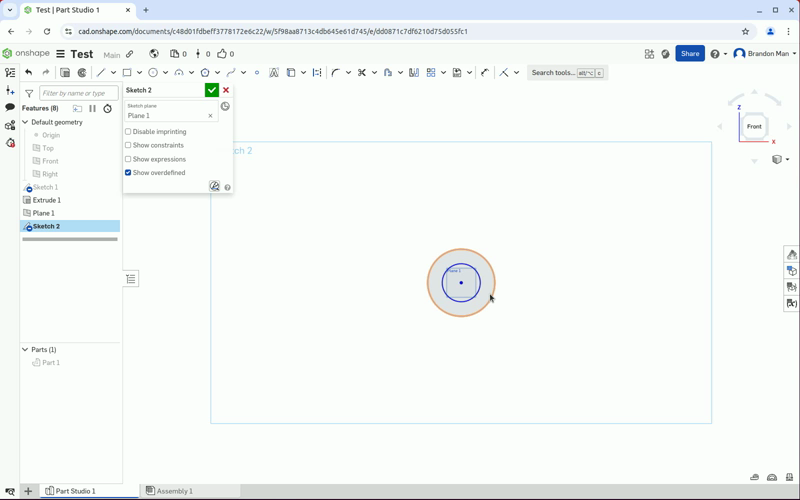
click(490, 293)
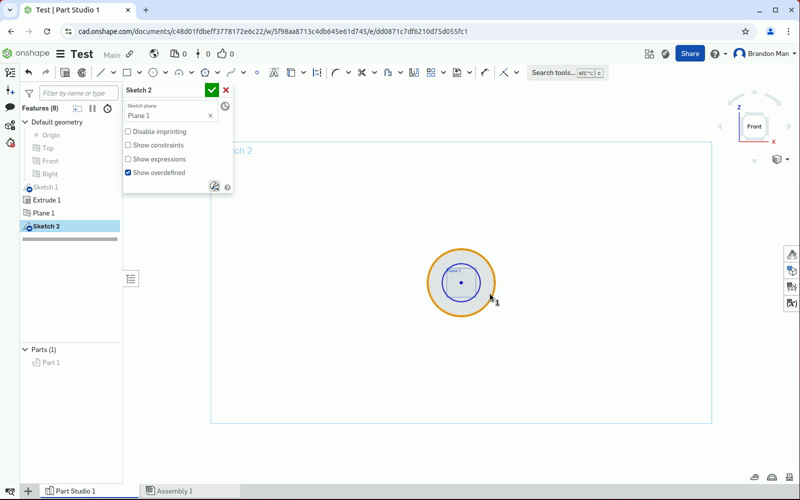
mouse_move(73, 352)
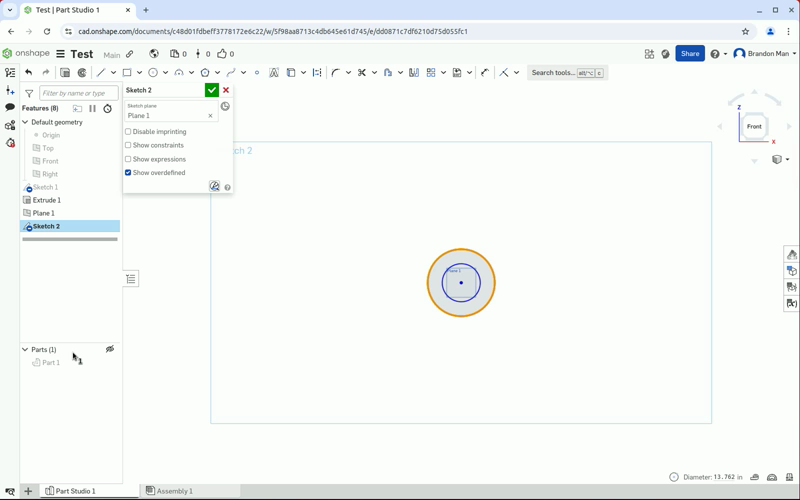
key(shift+y)
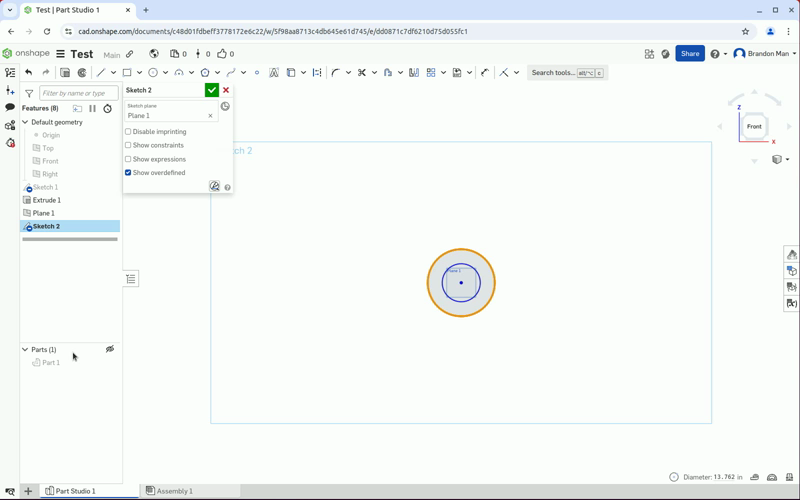
key(shift+e)
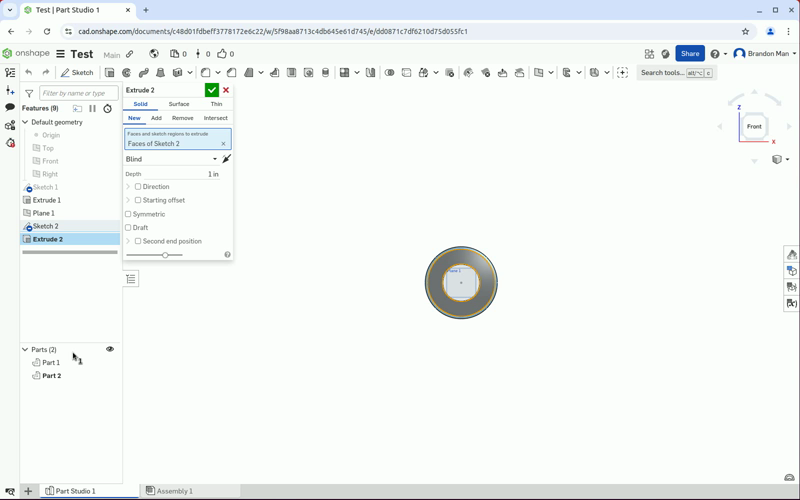
mouse_move(143, 106)
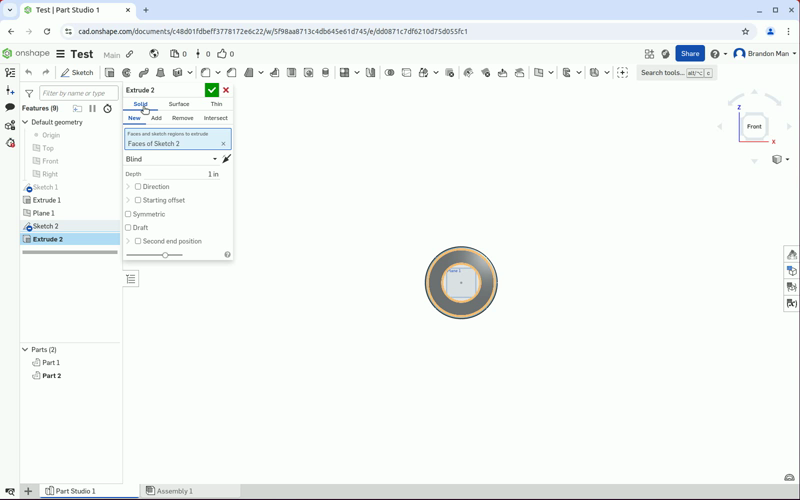
click(143, 106)
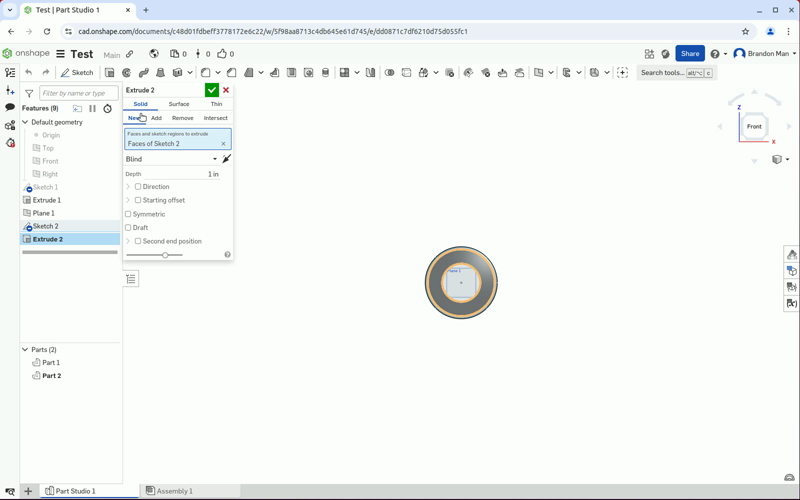
mouse_move(137, 120)
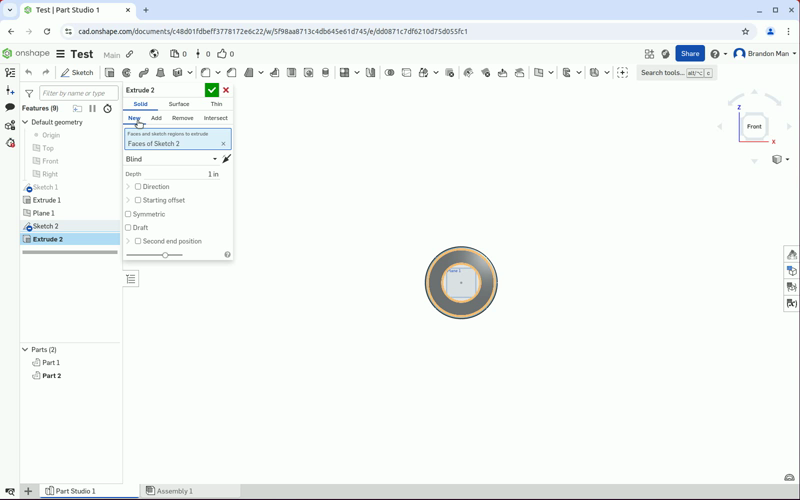
click(137, 120)
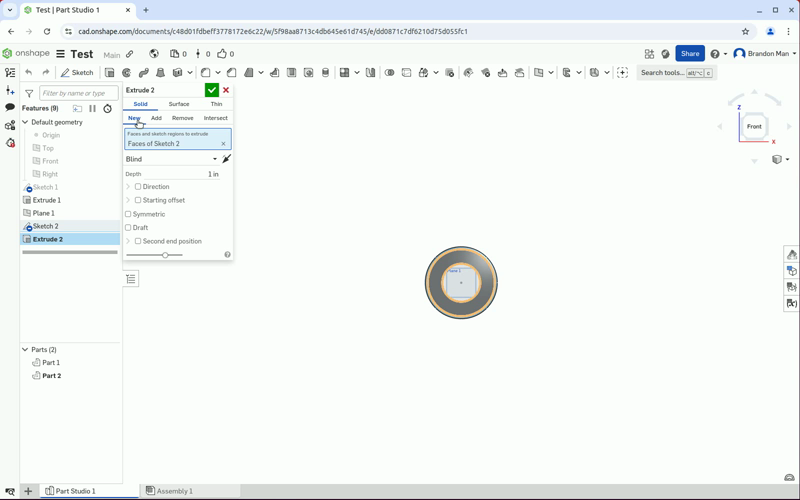
key(tab, 4)
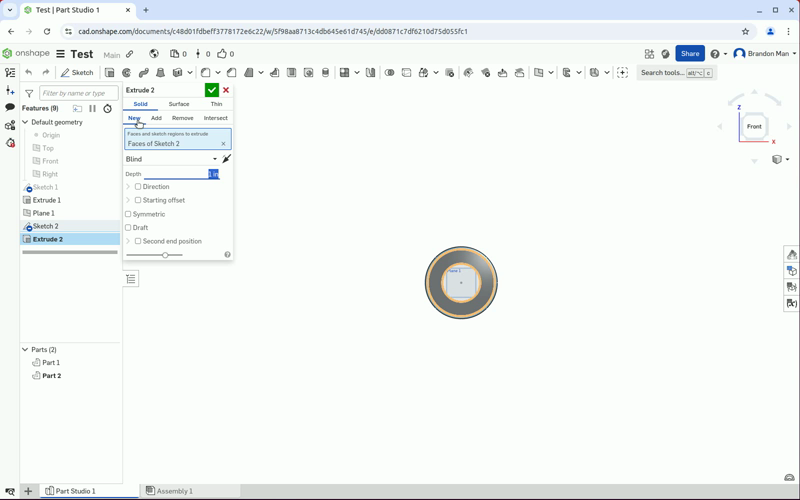
text(0.963)
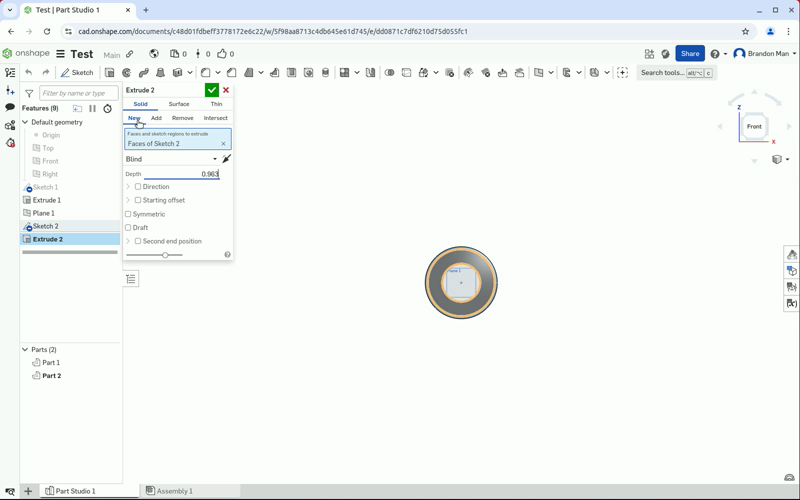
key(enter)
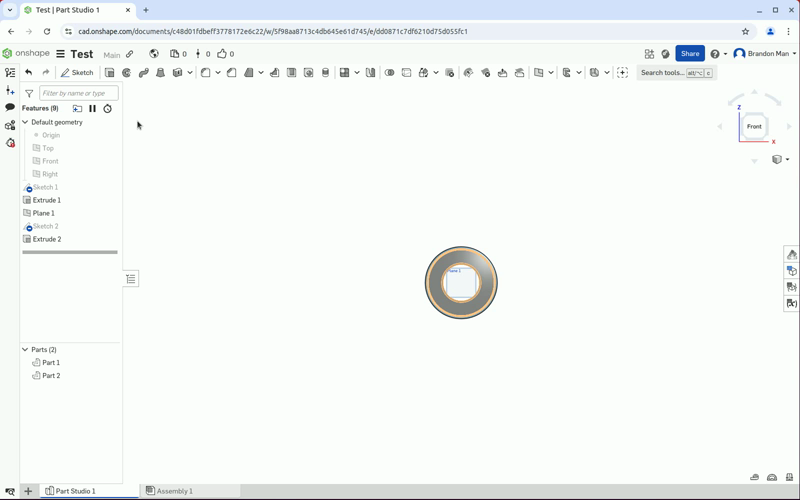
key(shift+h)
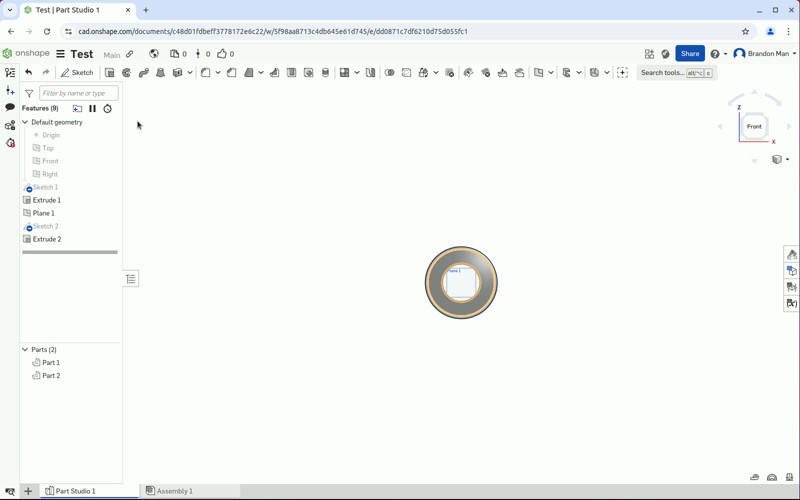
key(shift+h)
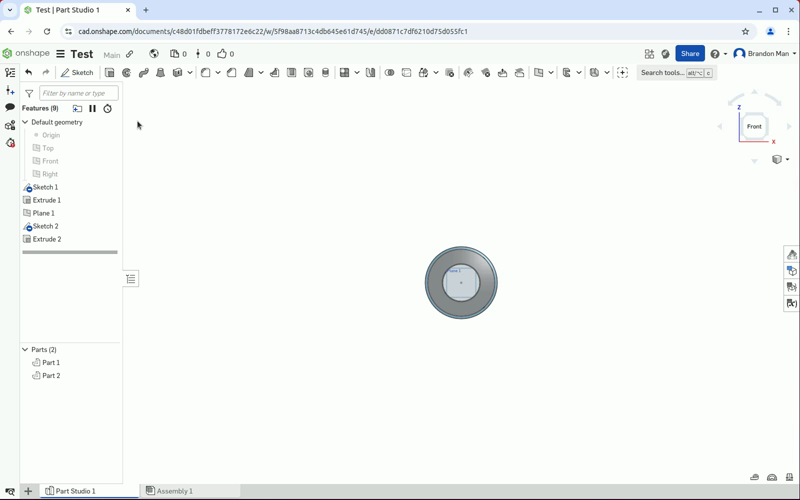
key(shift+7)
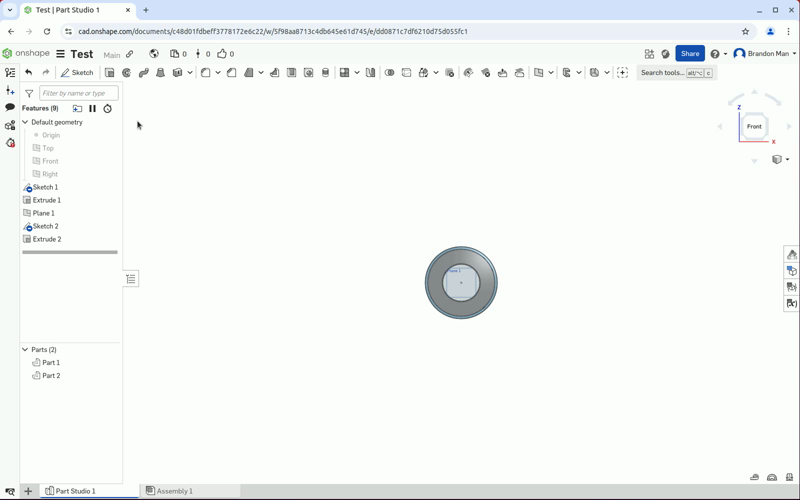
key(left, 2)
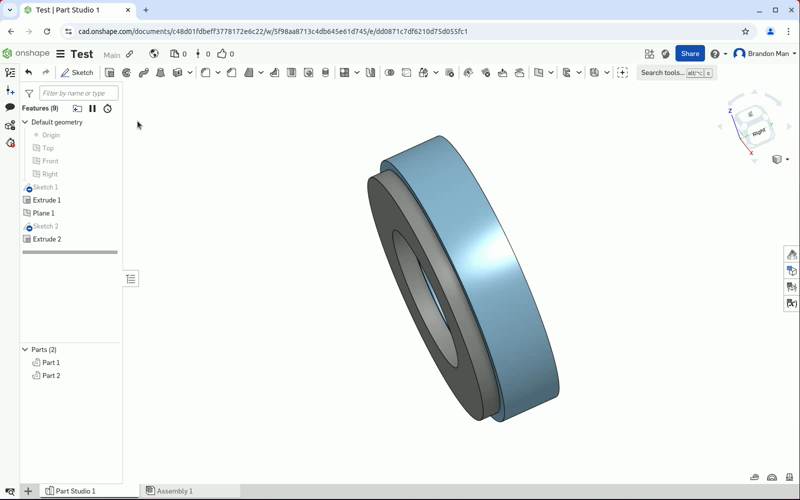
key(down, 2)
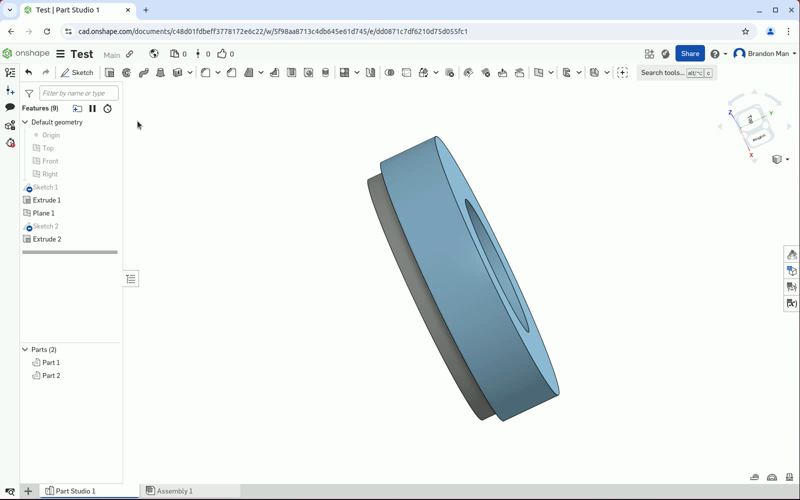
key(up, 2)
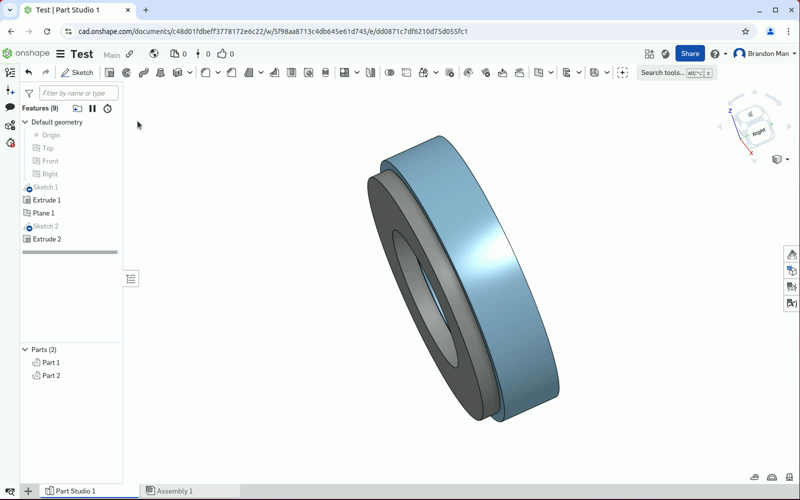
key(right, 2)
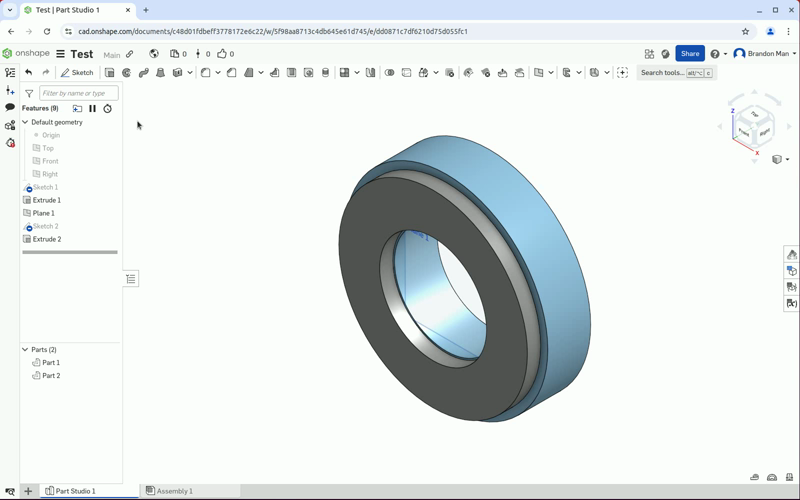
mouse_move(73, 189)
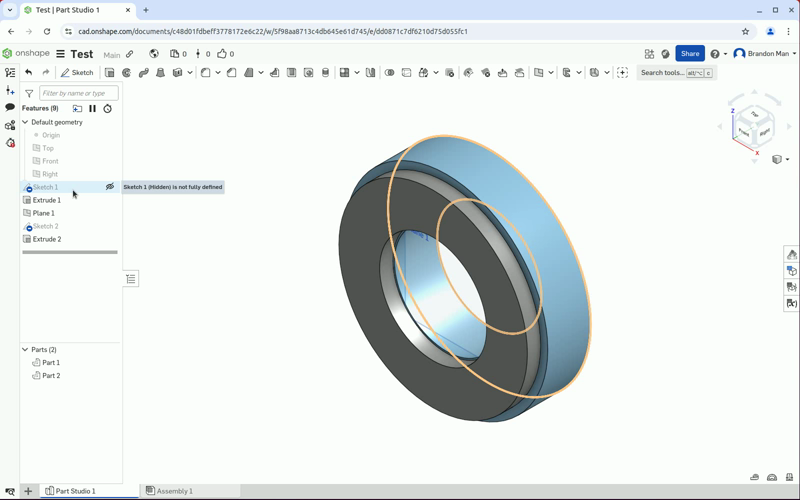
click(73, 189)